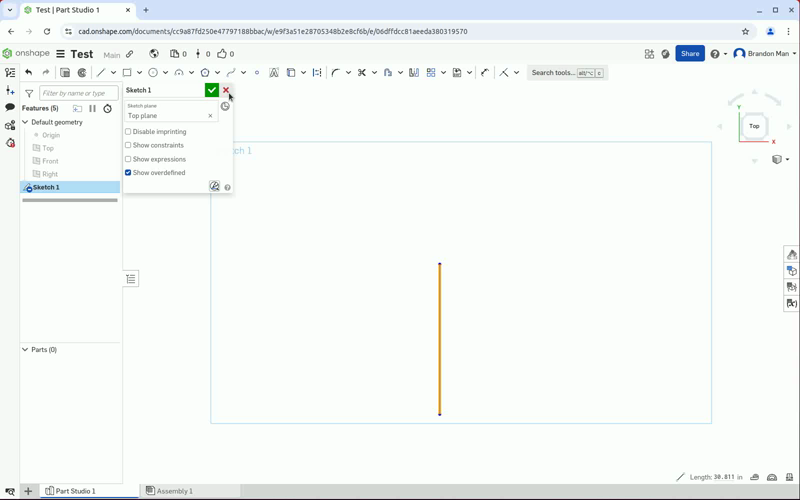
key(shift+h)
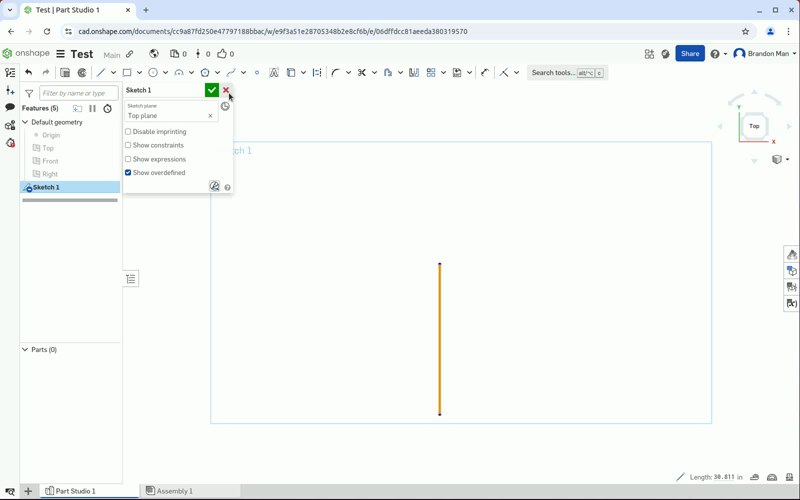
key(shift+s)
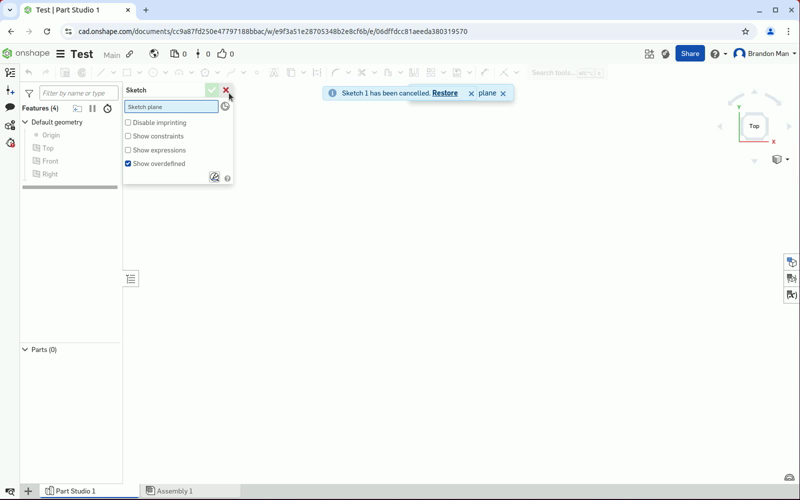
mouse_move(73, 150)
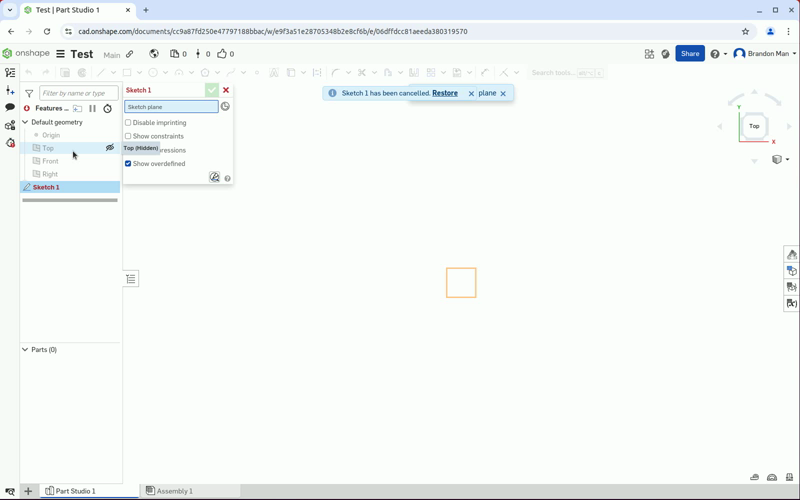
click(73, 150)
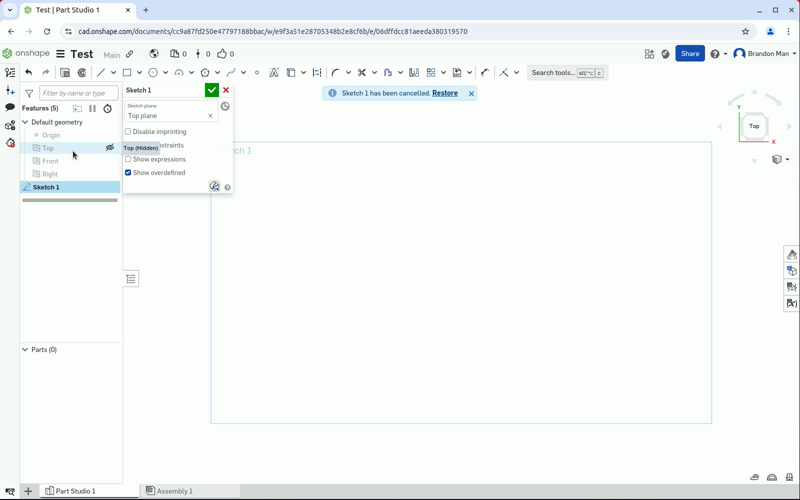
mouse_move(73, 352)
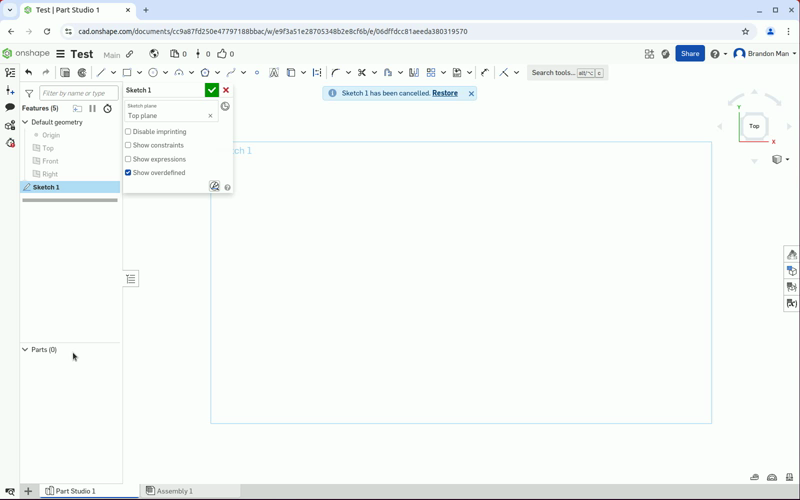
key(y)
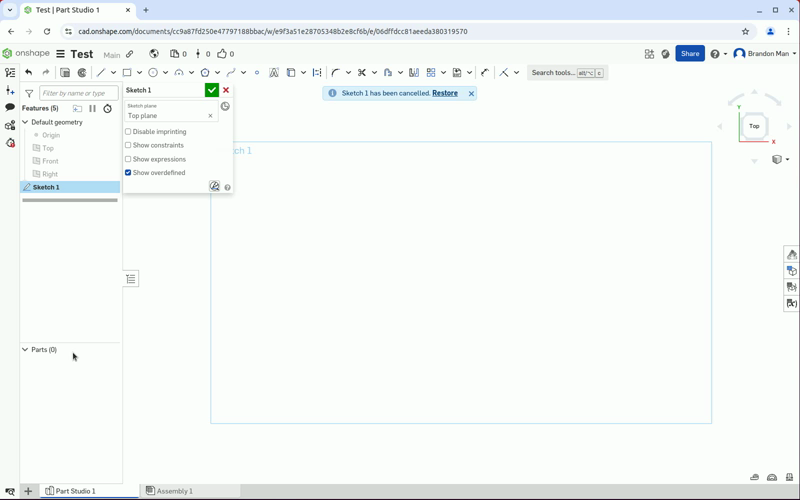
key(l)
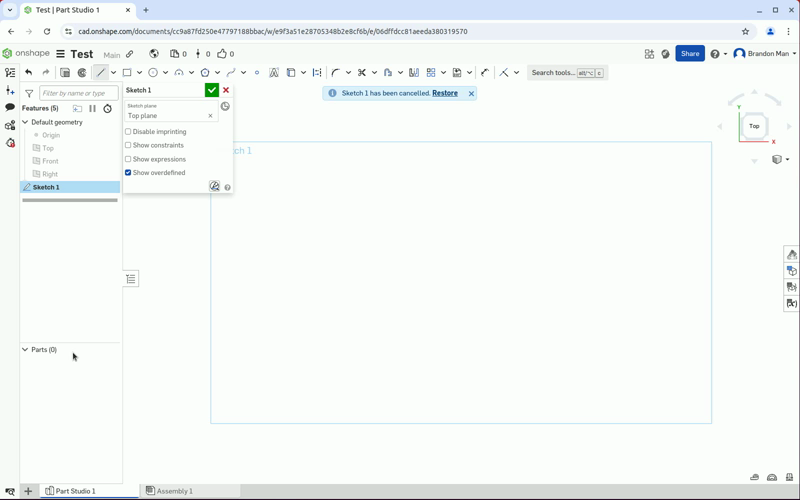
key_down(shift)
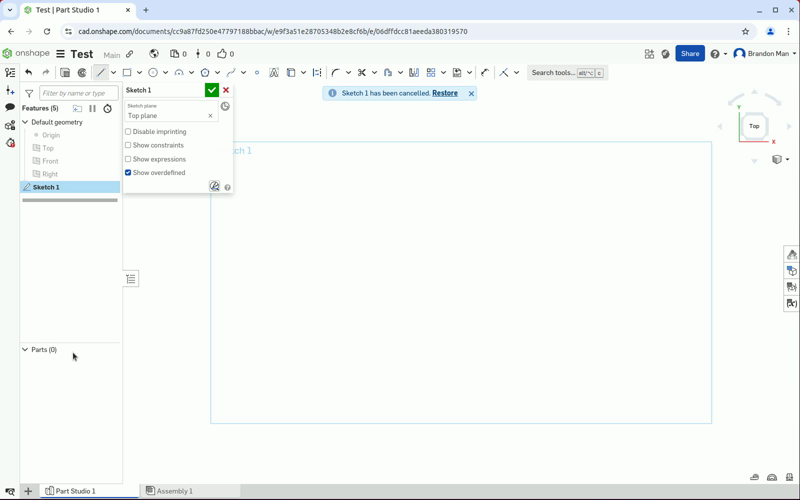
mouse_move(406, 395)
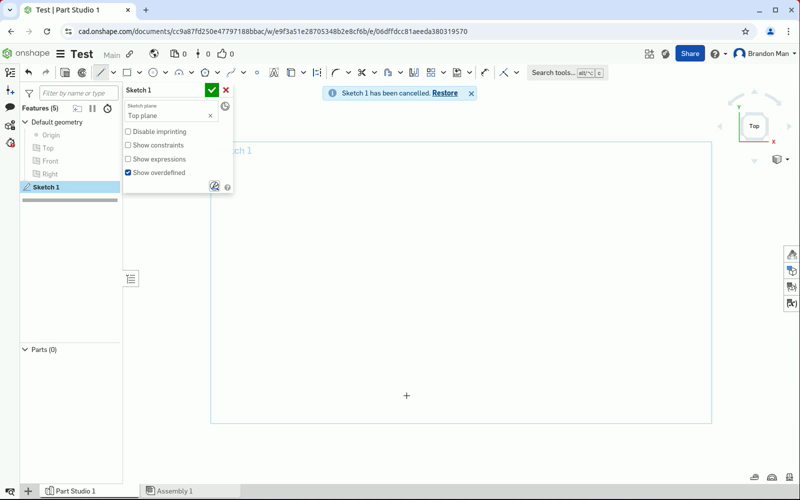
click(406, 395)
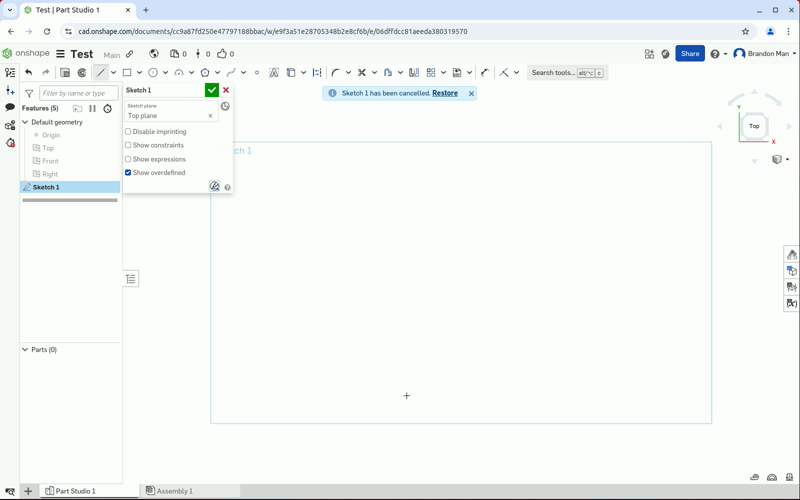
key_up(shift)
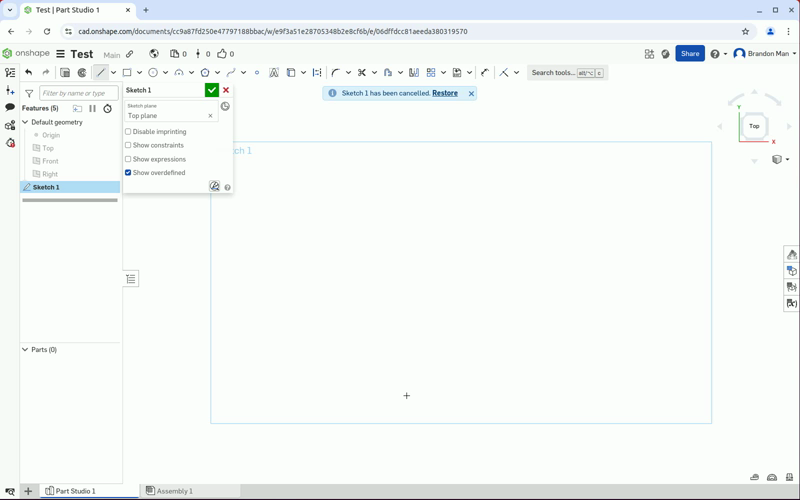
key_down(shift)
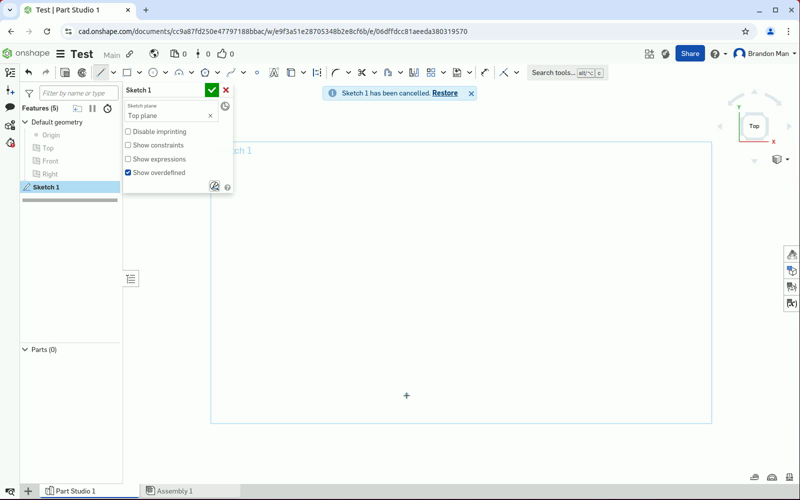
mouse_move(513, 395)
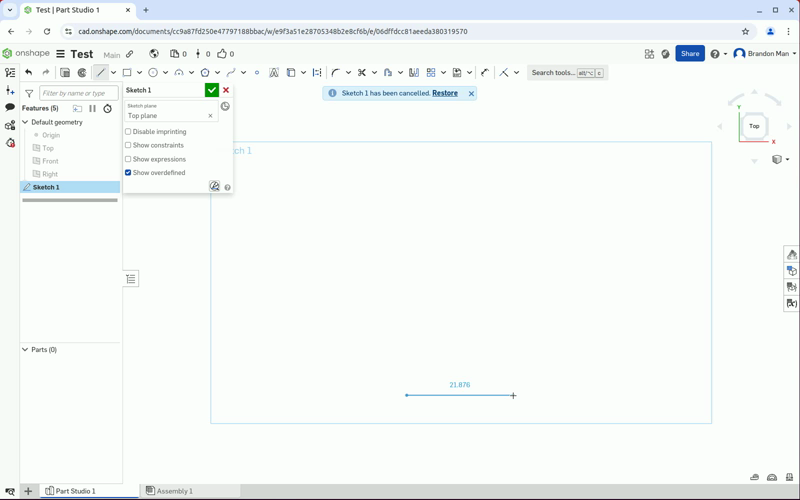
click(513, 395)
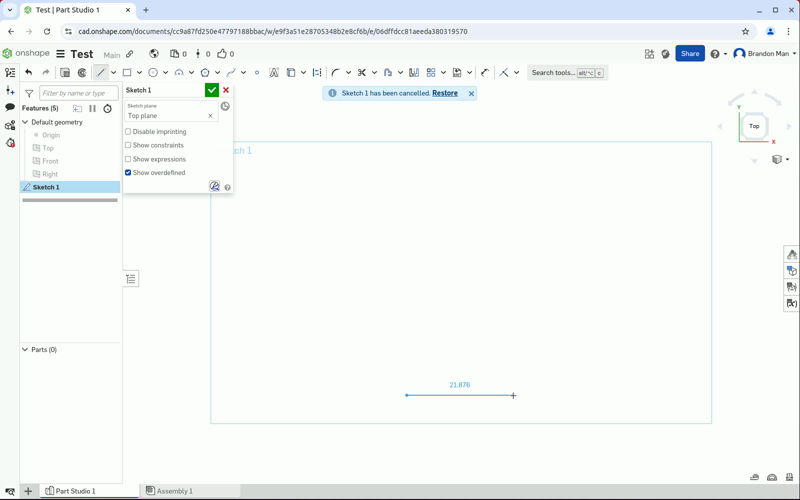
key_up(shift)
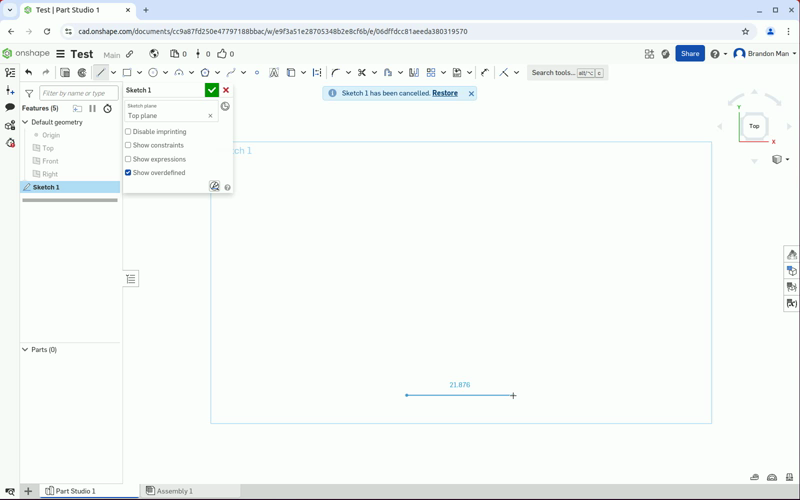
key_down(shift)
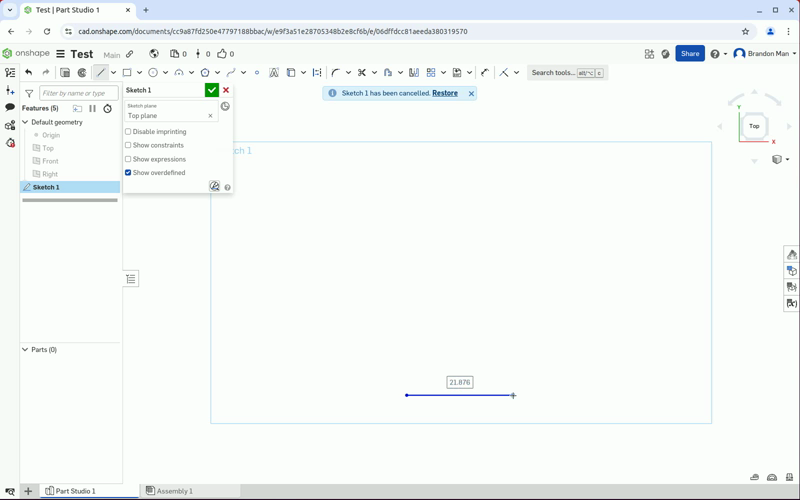
mouse_move(513, 171)
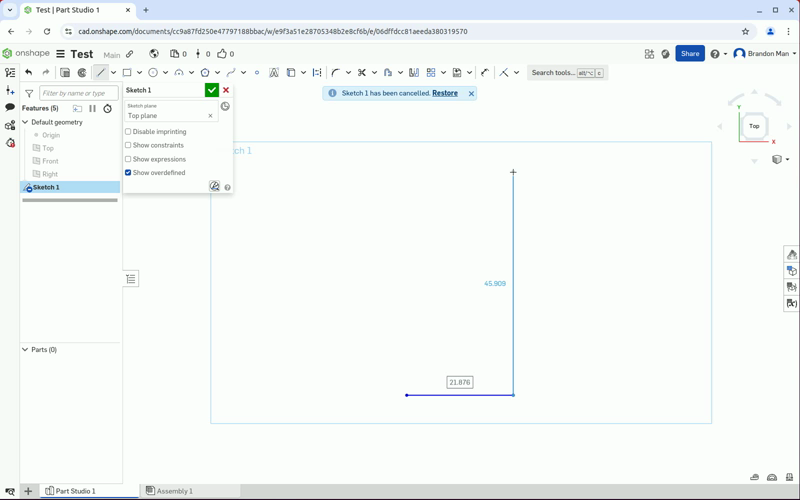
click(513, 171)
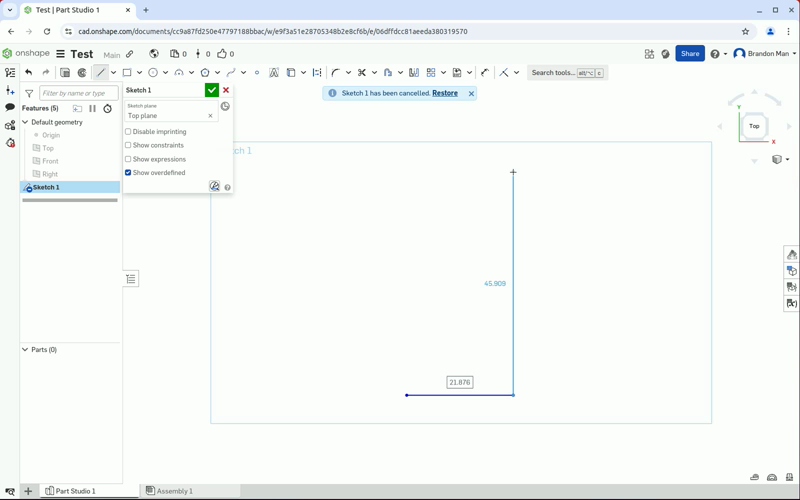
key_up(shift)
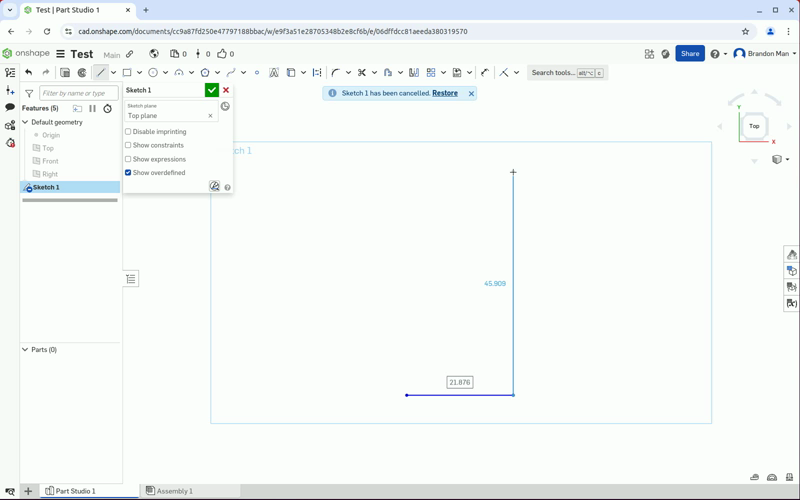
key_down(shift)
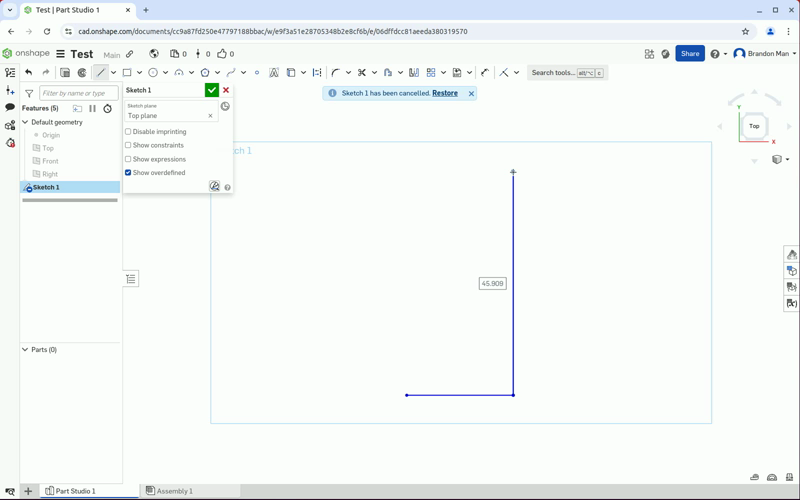
mouse_move(406, 171)
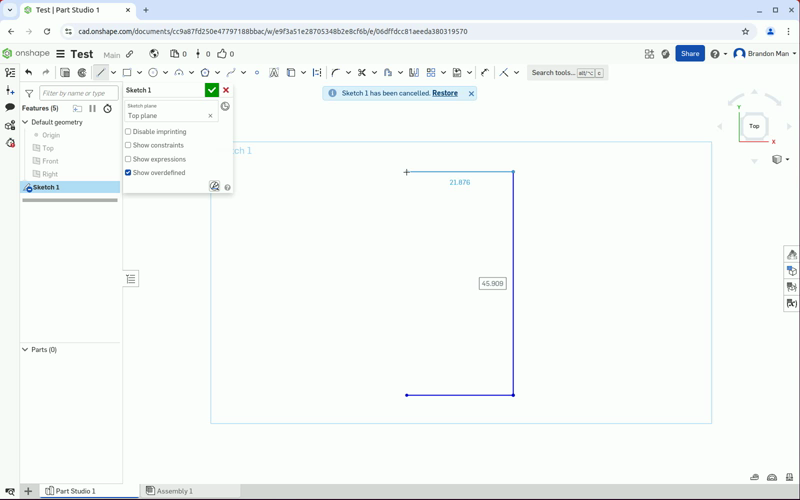
click(406, 171)
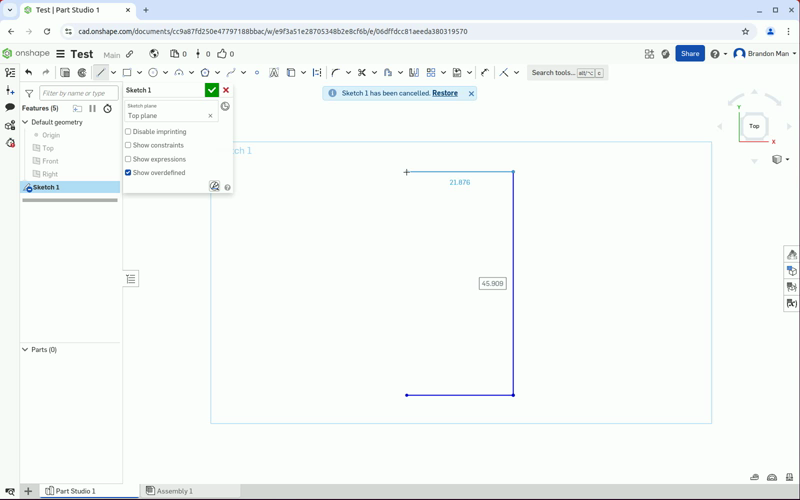
key_up(shift)
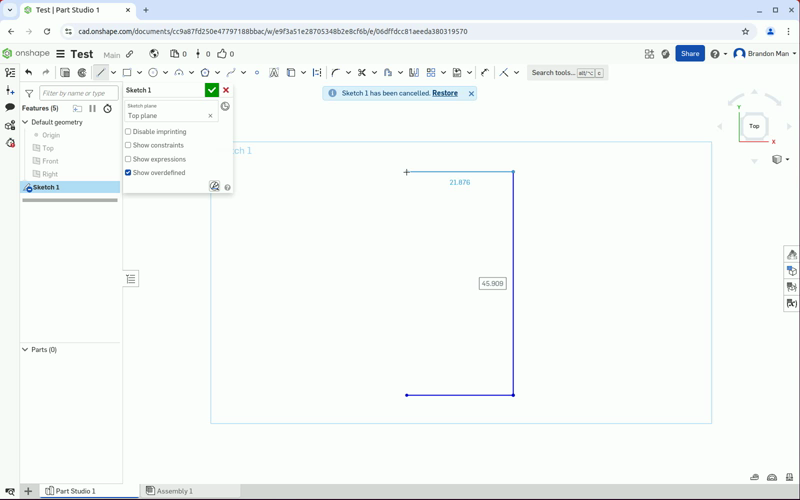
key_down(shift)
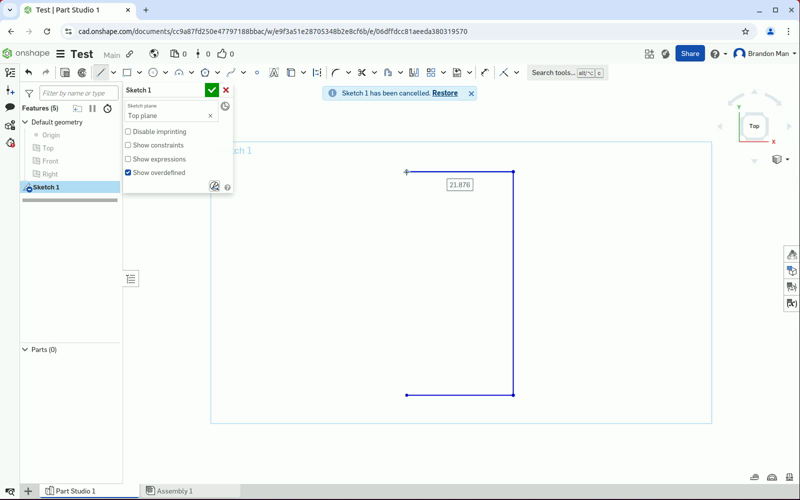
mouse_move(406, 395)
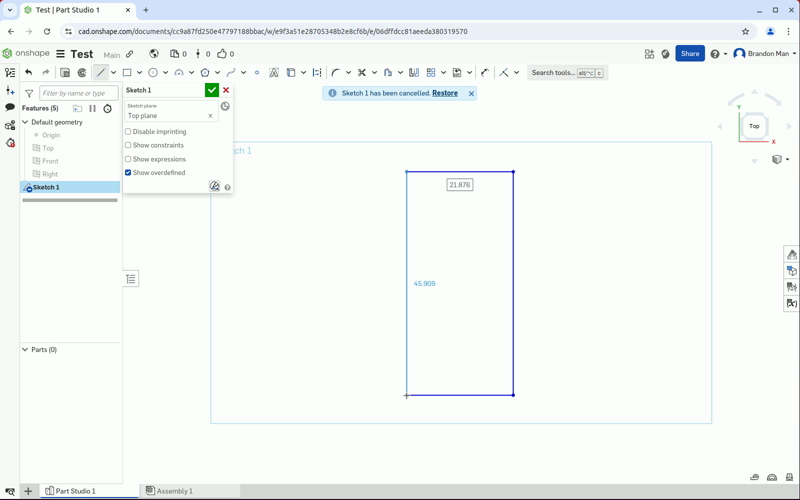
key_up(shift)
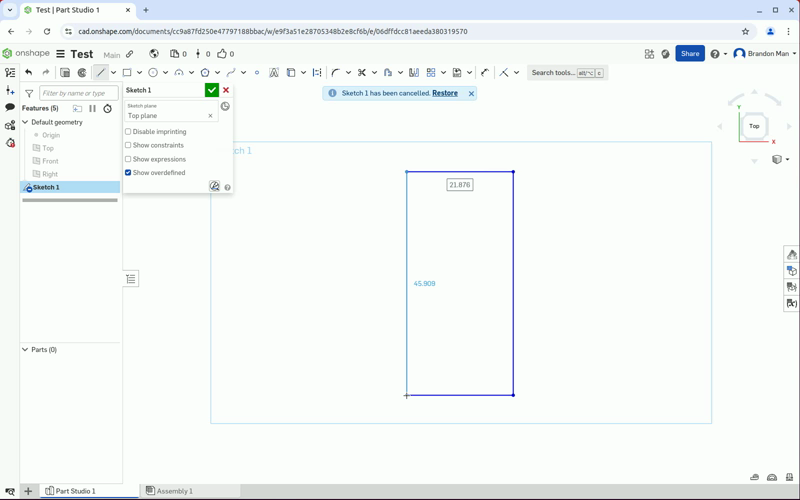
click(406, 395)
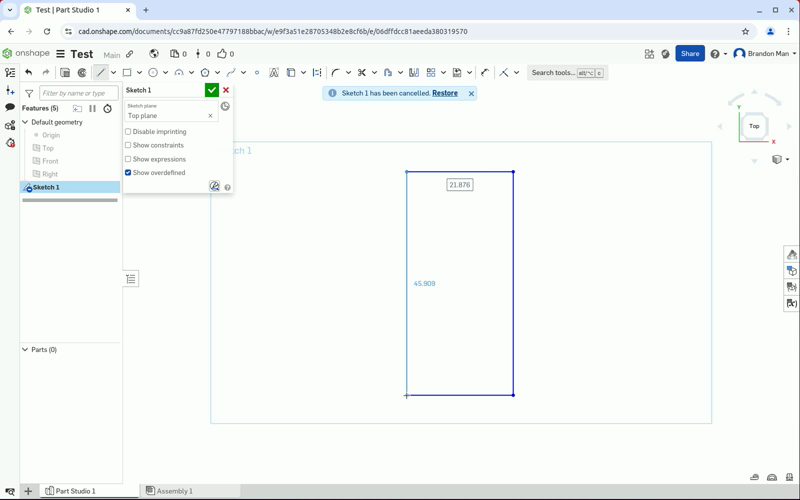
key(esc)
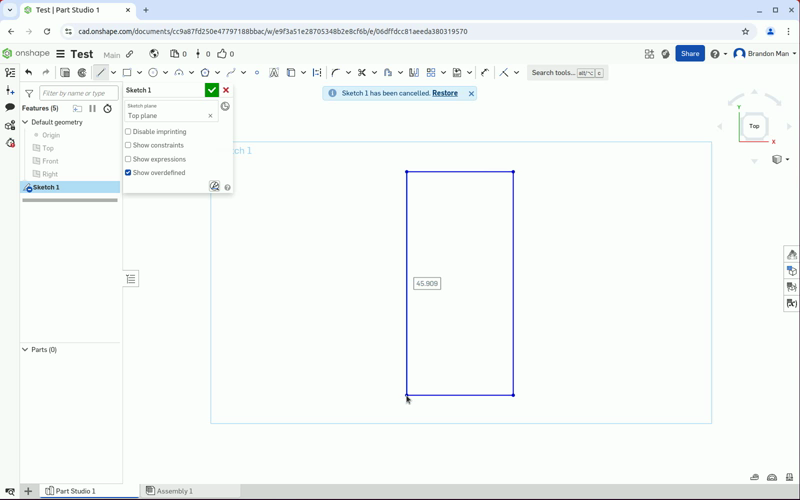
mouse_move(451, 332)
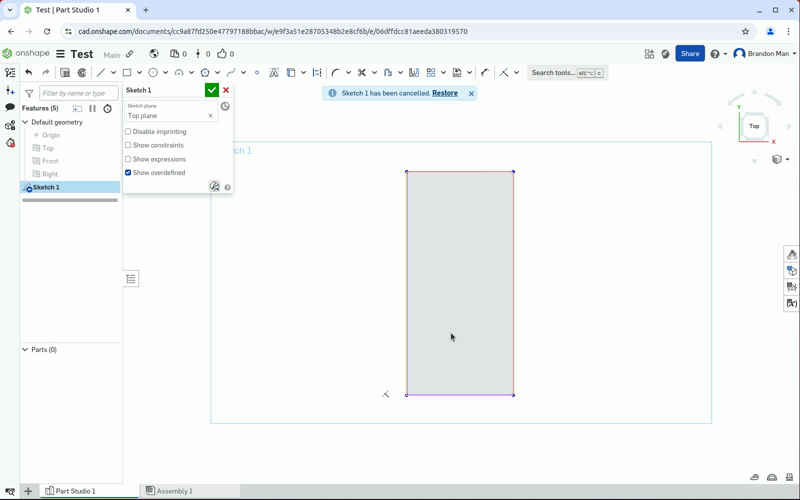
click(451, 332)
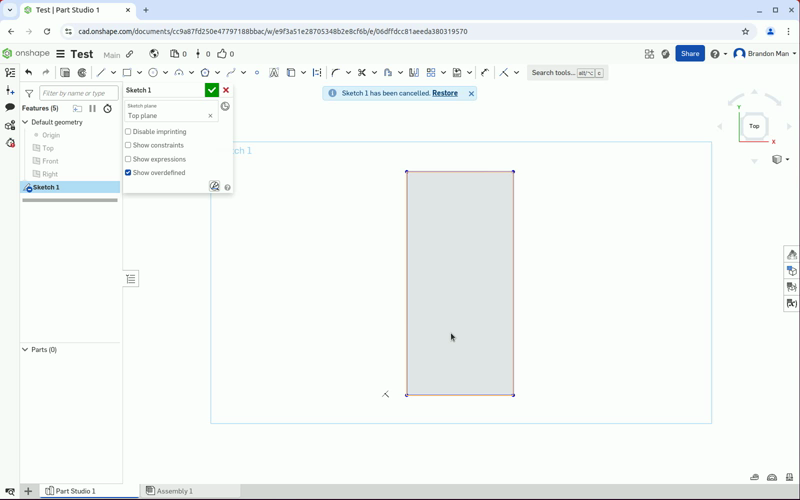
mouse_move(73, 352)
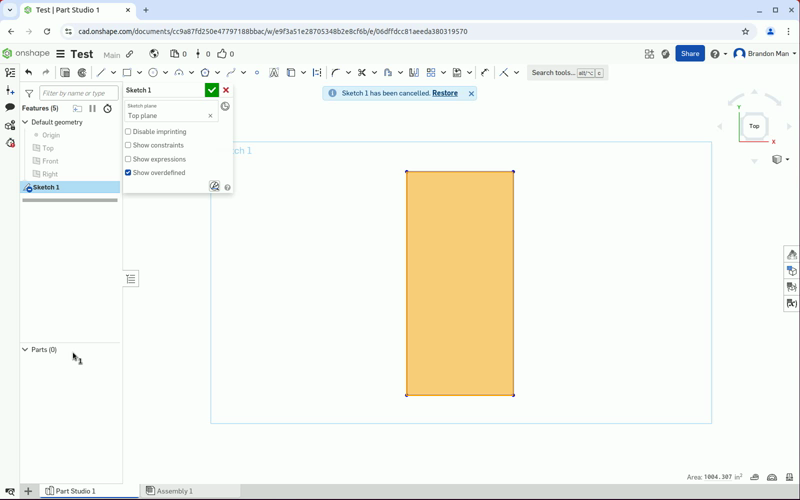
key(shift+y)
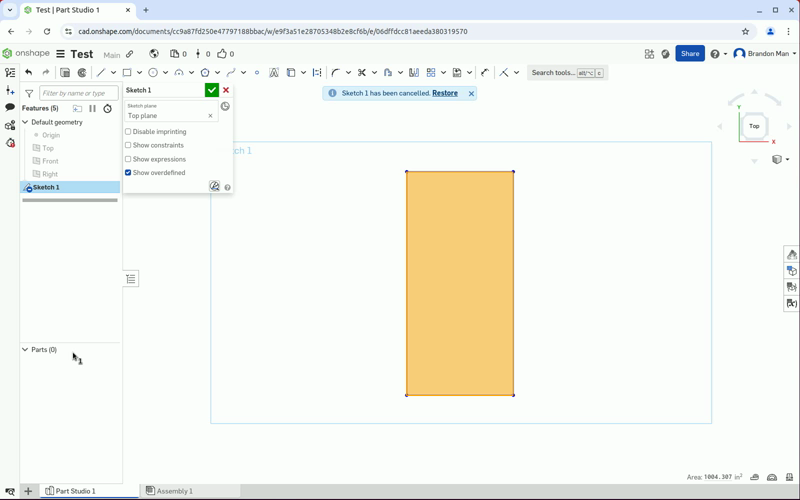
key(shift+e)
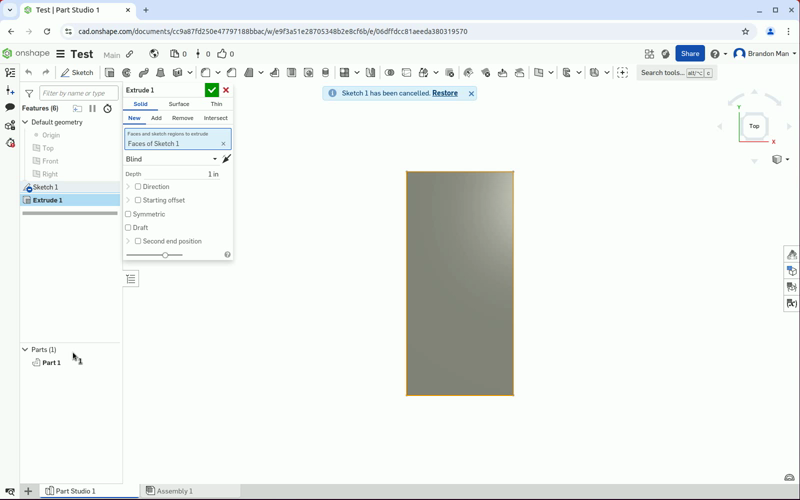
mouse_move(143, 106)
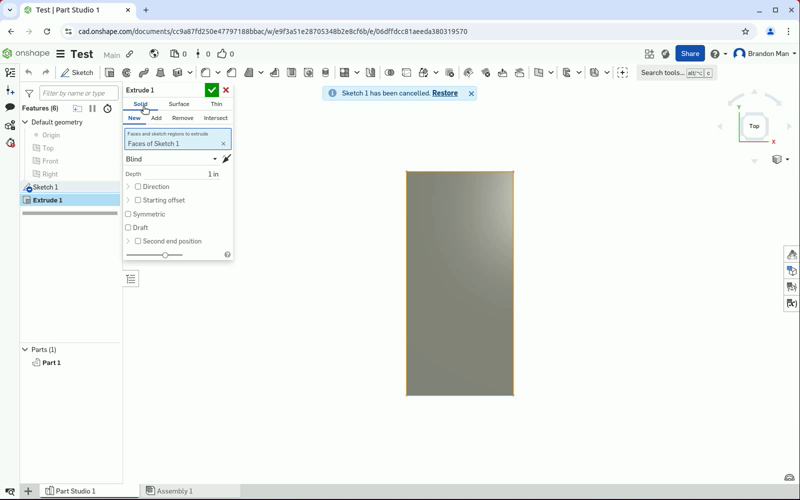
click(143, 106)
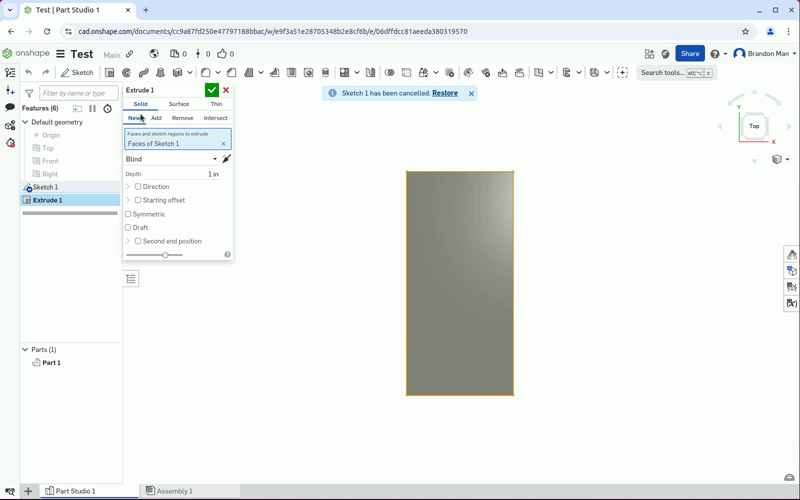
mouse_move(137, 120)
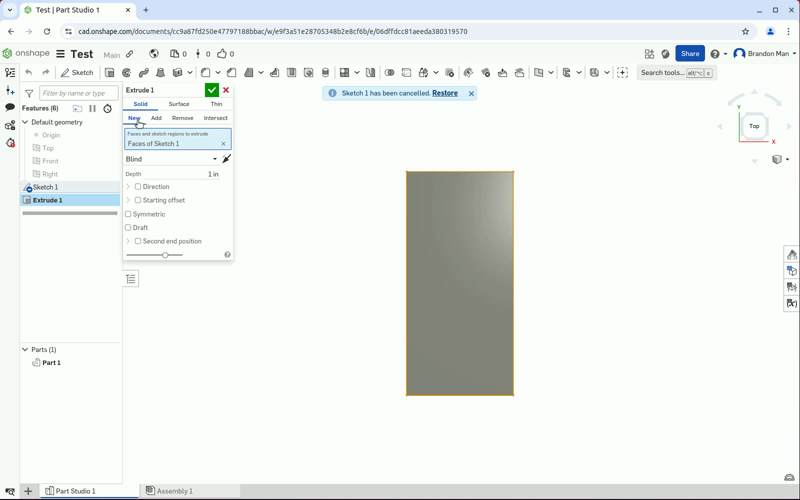
click(137, 120)
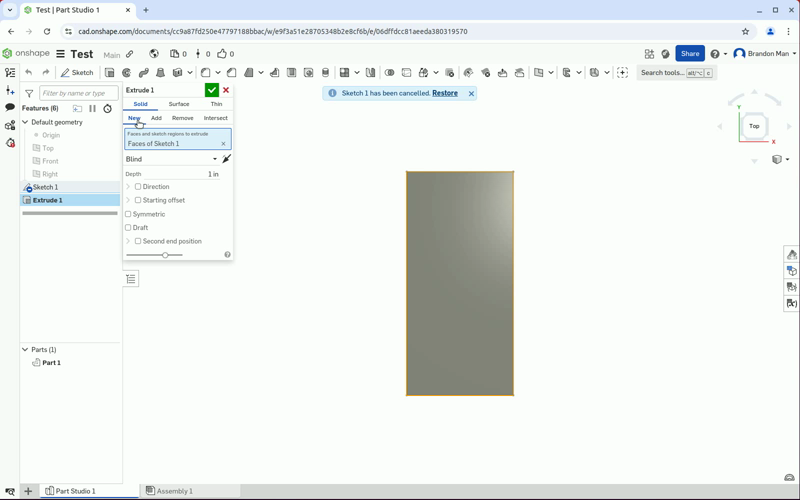
key(tab, 4)
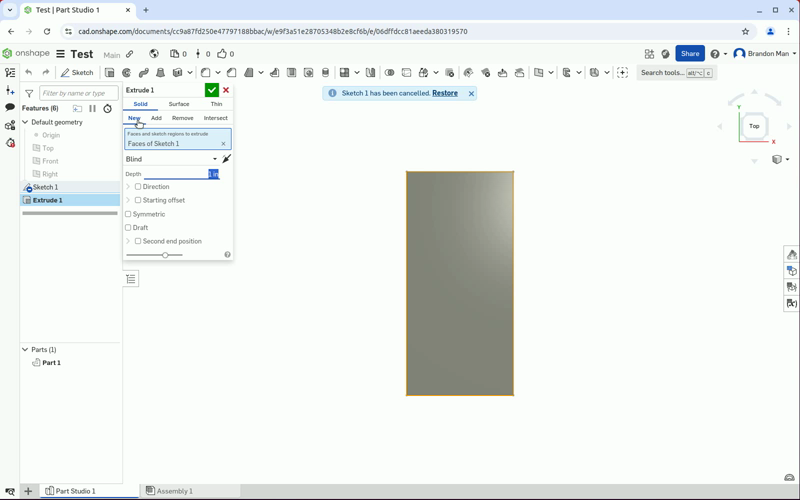
text(1.926)
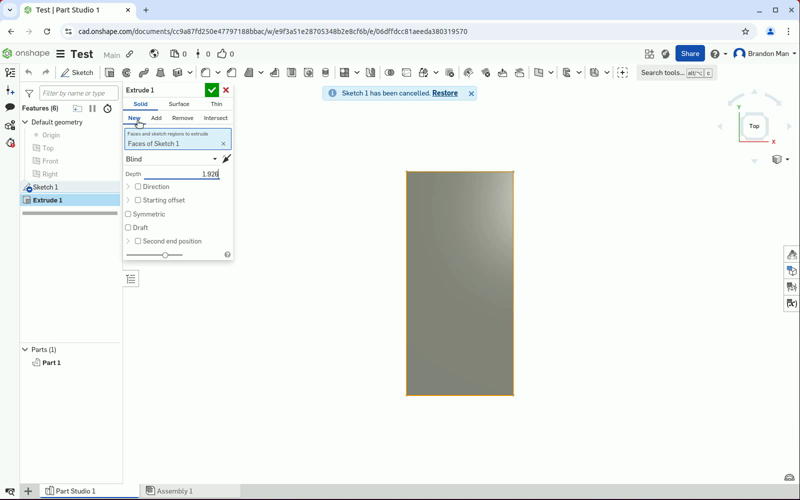
key(enter)
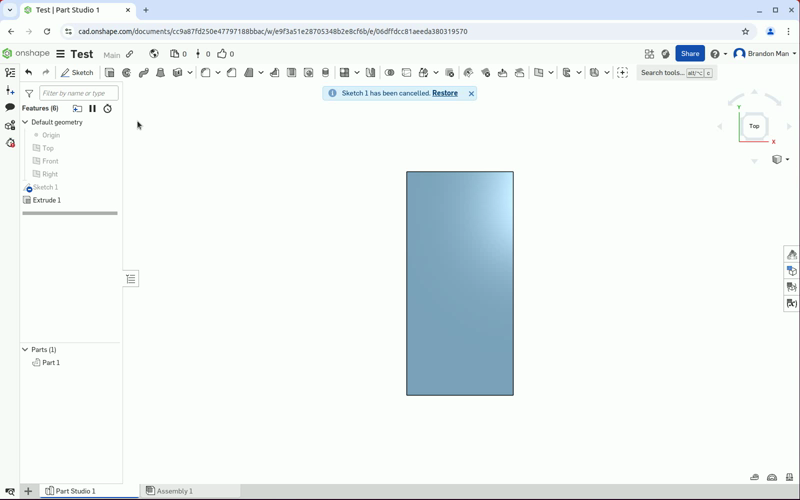
key(shift+h)
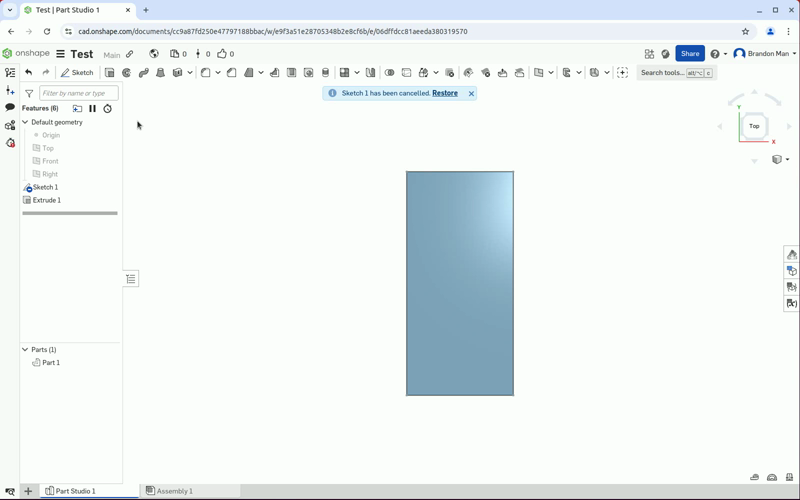
key(shift+h)
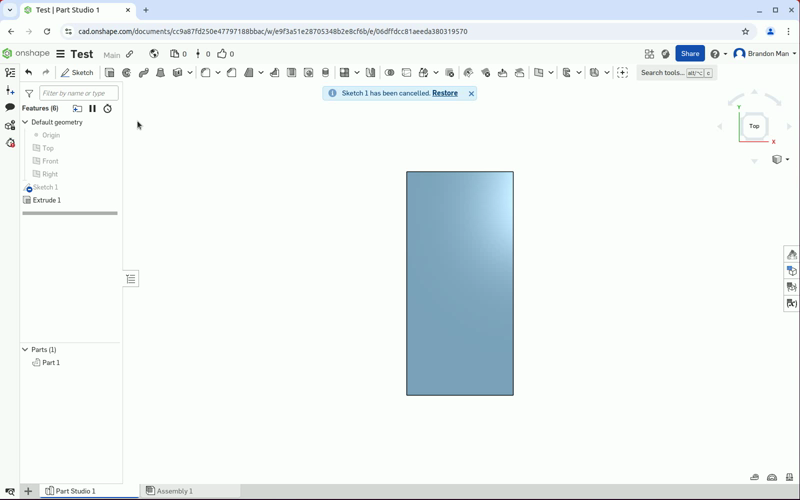
mouse_move(73, 189)
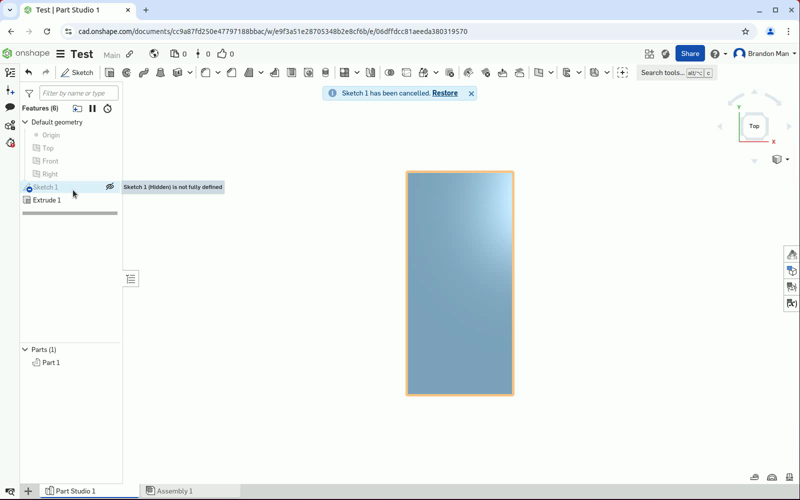
click(73, 189)
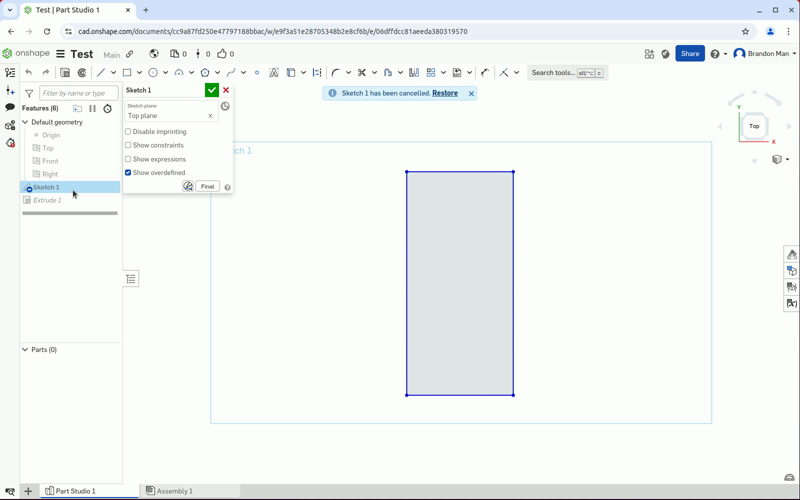
mouse_move(229, 92)
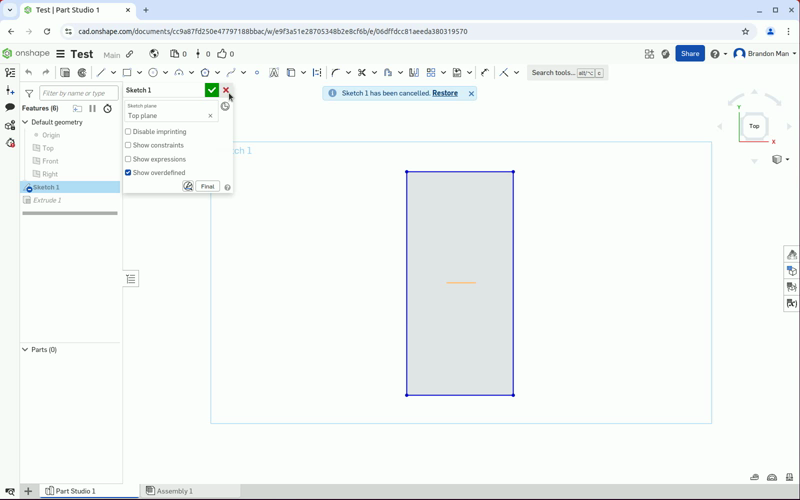
click(229, 92)
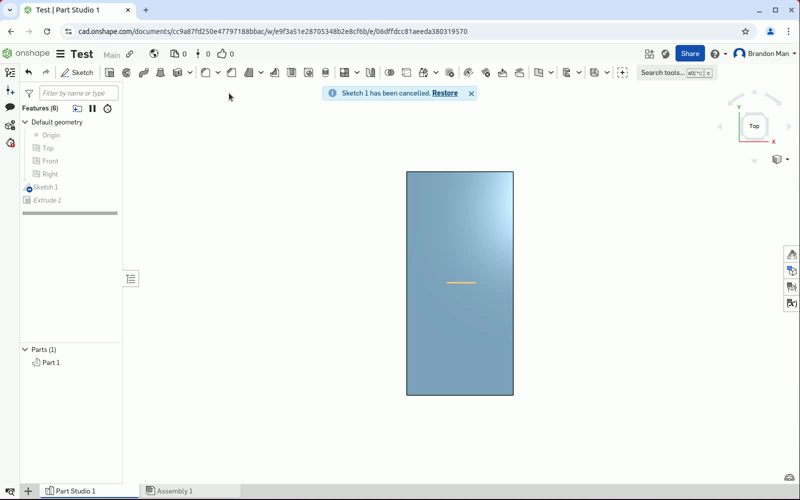
mouse_move(541, 75)
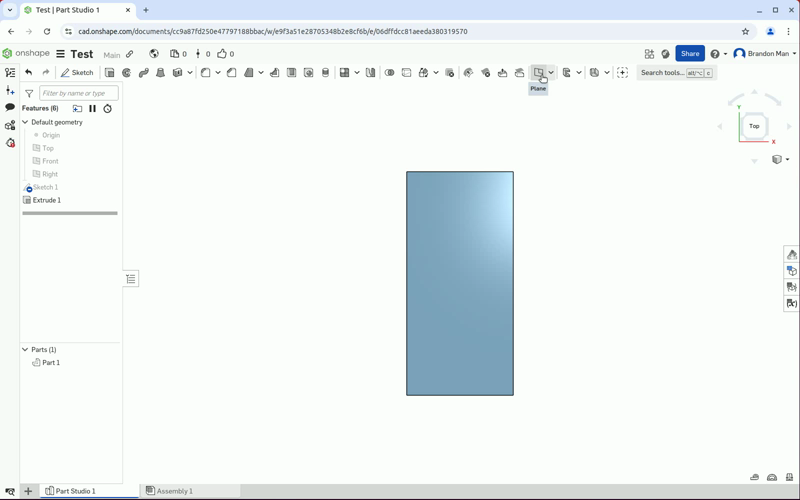
click(541, 75)
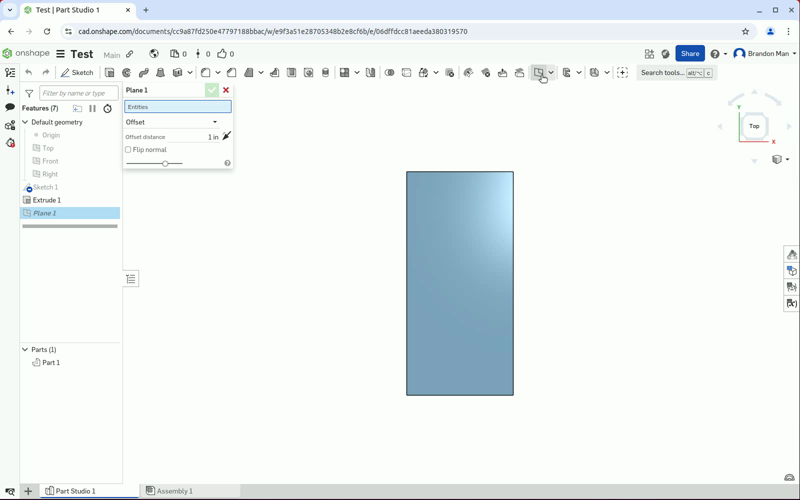
mouse_move(73, 150)
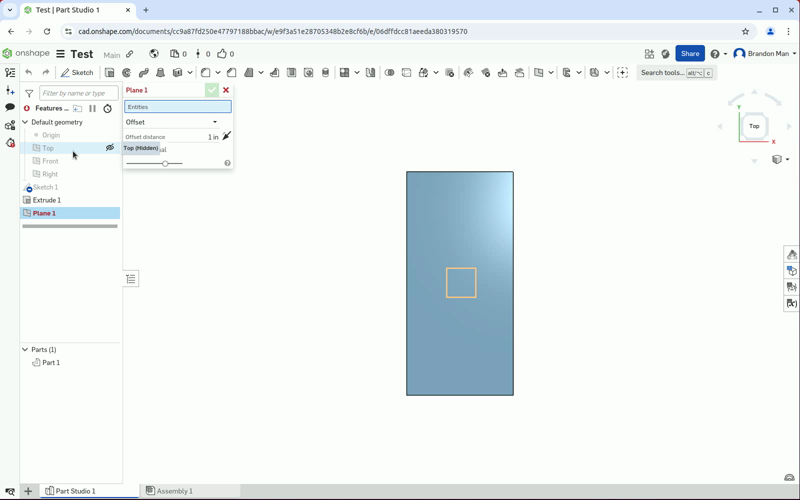
click(73, 150)
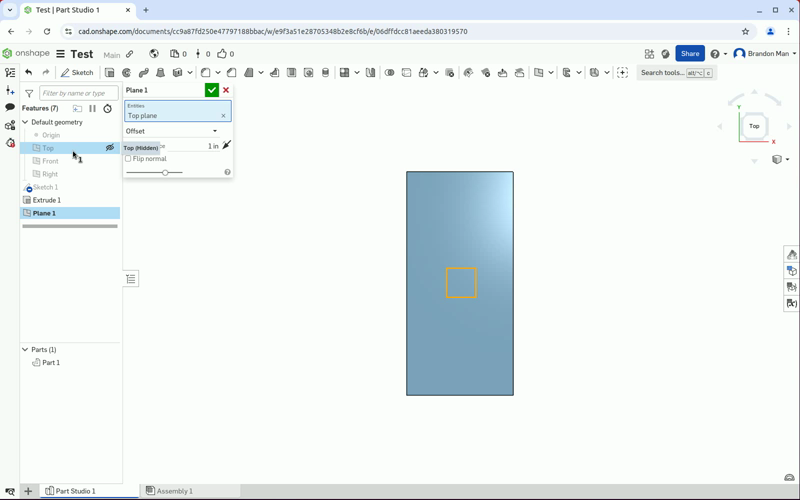
key(tab, 2)
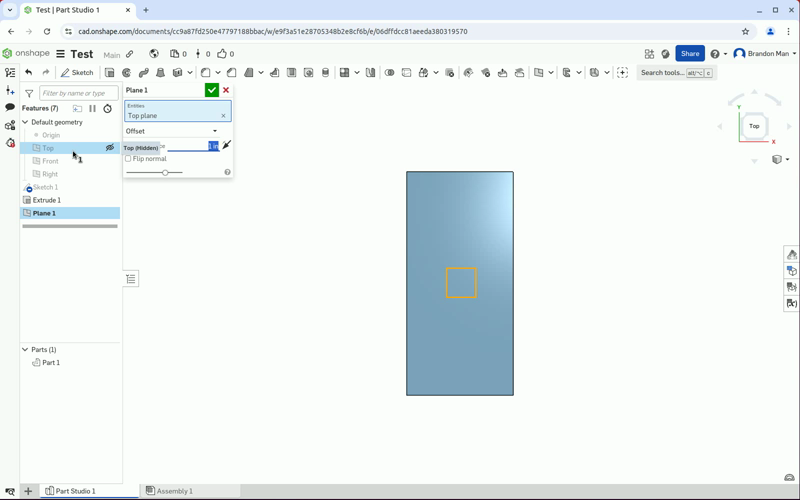
text(1.91)
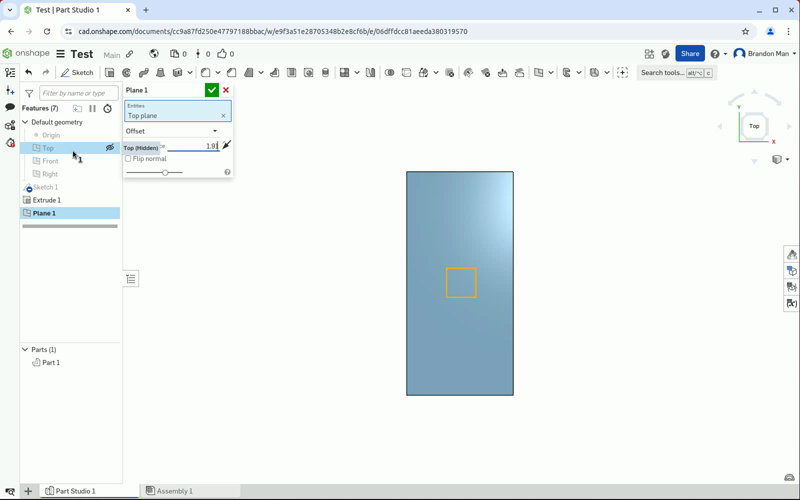
key(enter, 2)
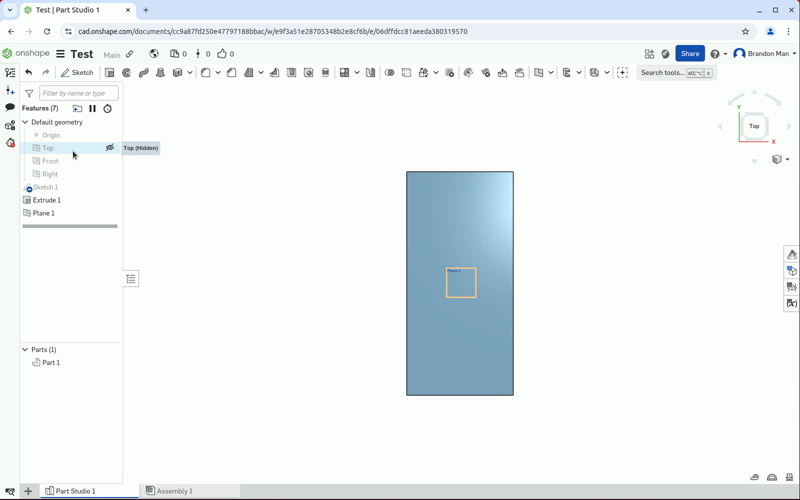
key(shift+s)
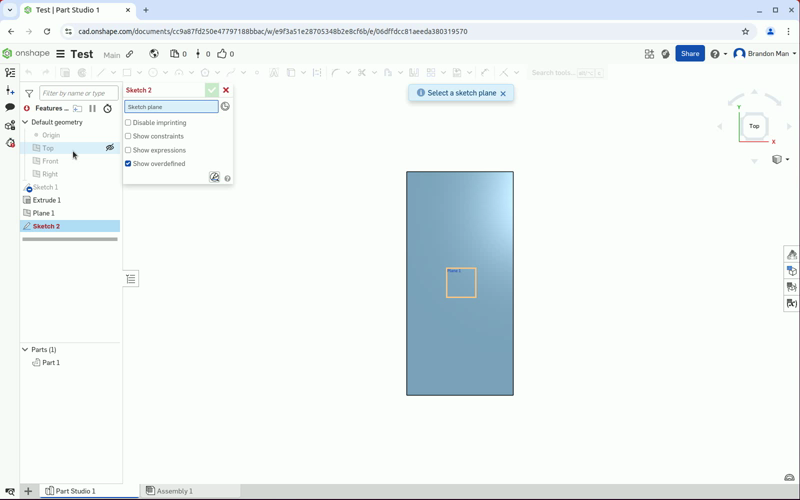
mouse_move(73, 215)
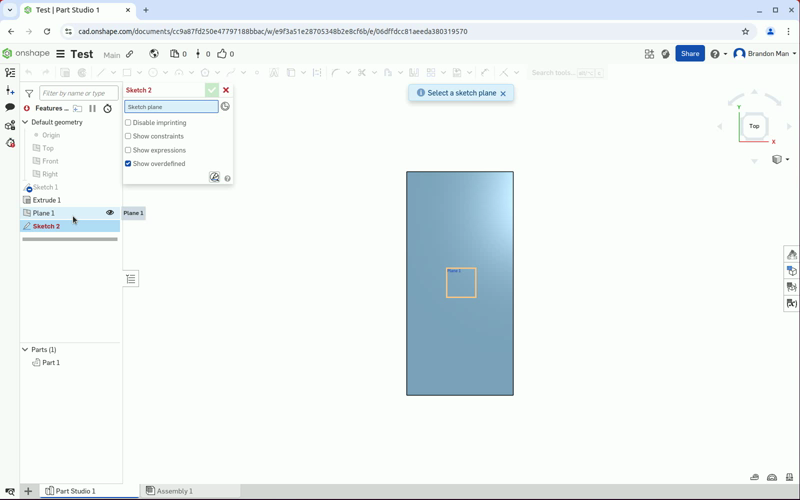
click(73, 215)
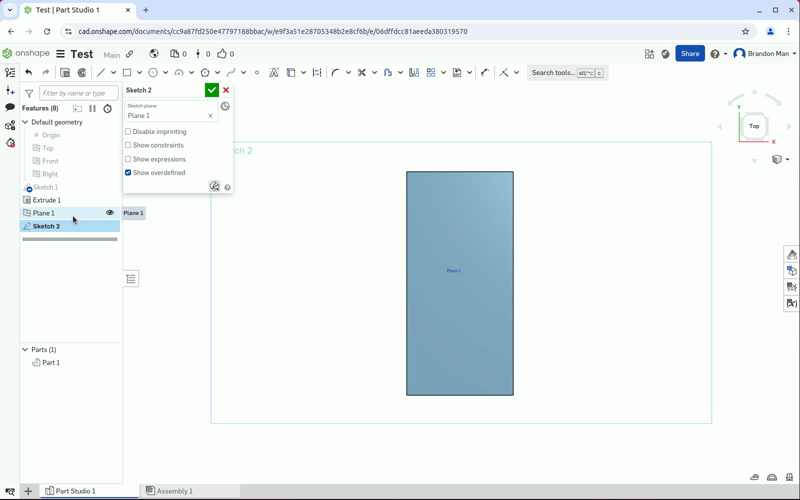
mouse_move(73, 352)
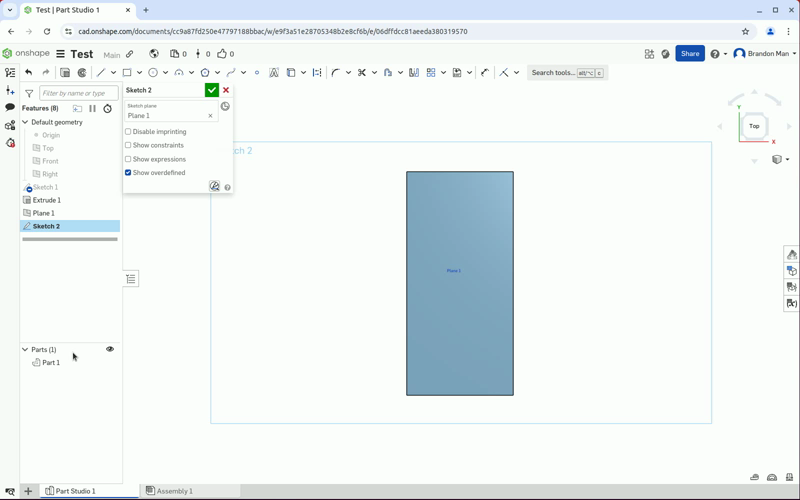
key(y)
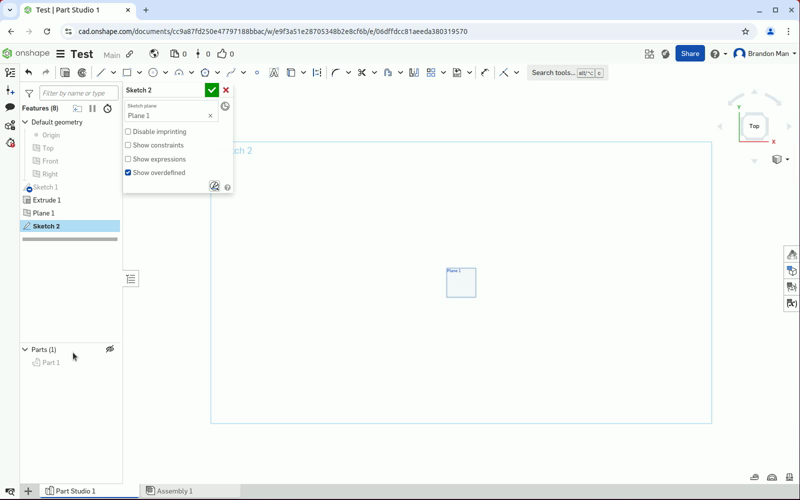
key(l)
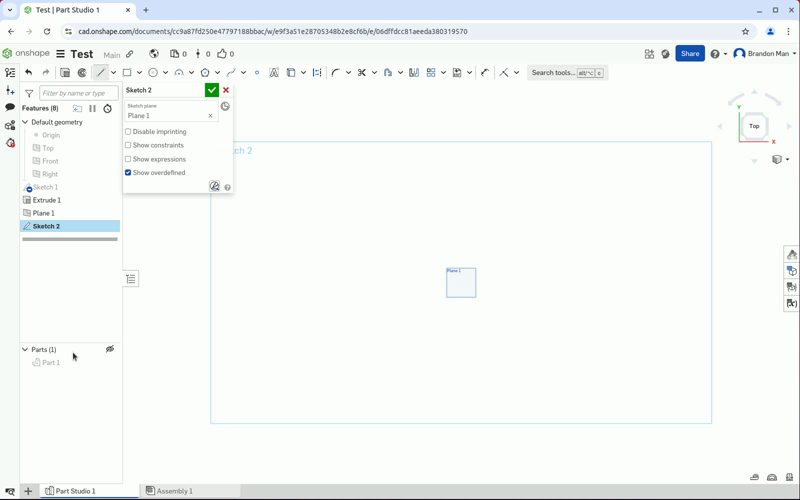
key_down(shift)
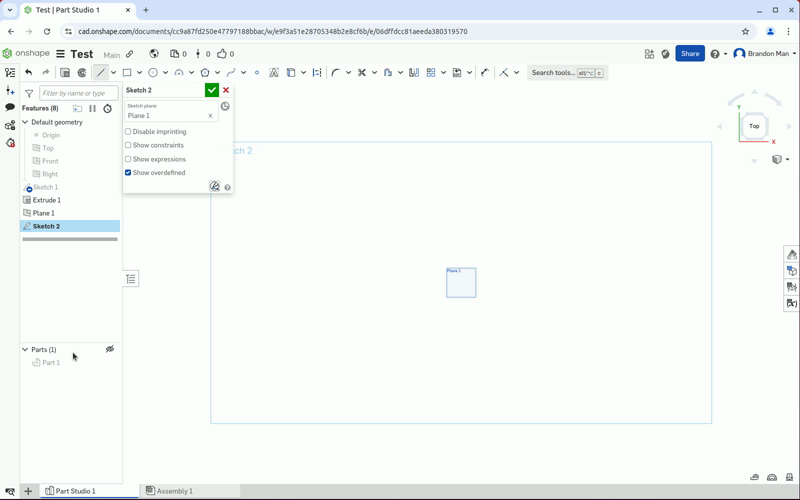
mouse_move(437, 209)
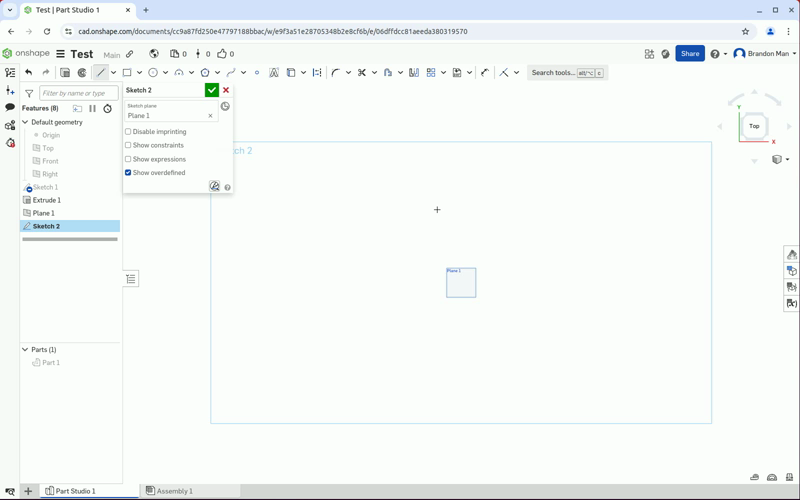
click(437, 209)
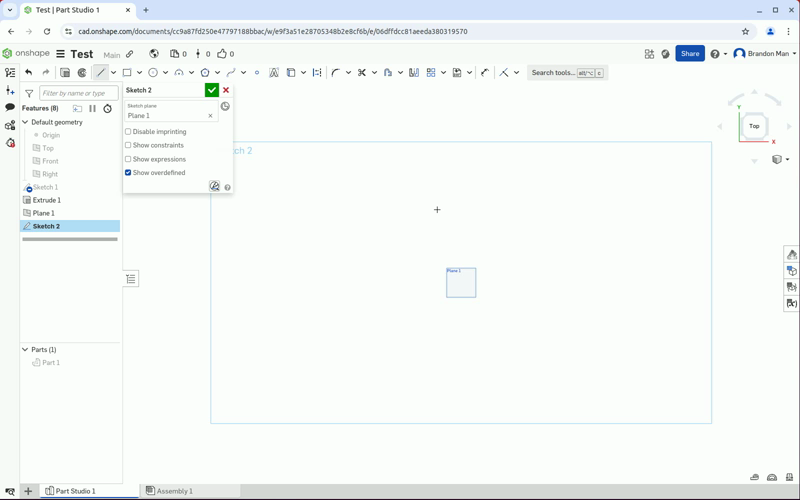
key_up(shift)
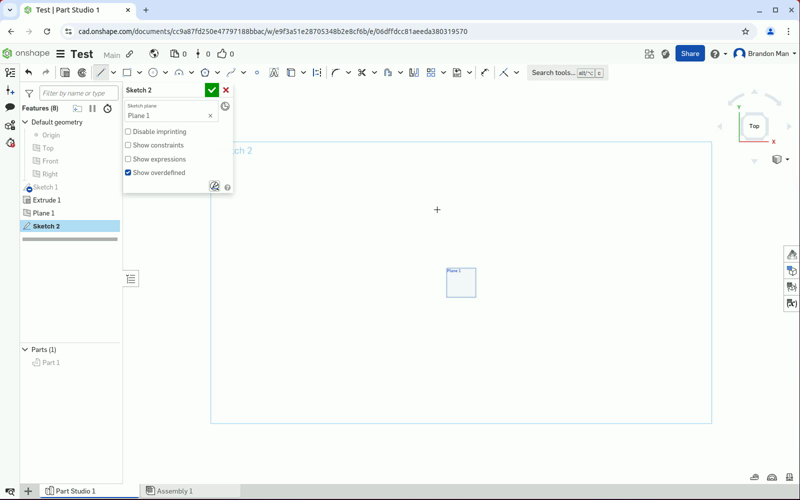
key_down(shift)
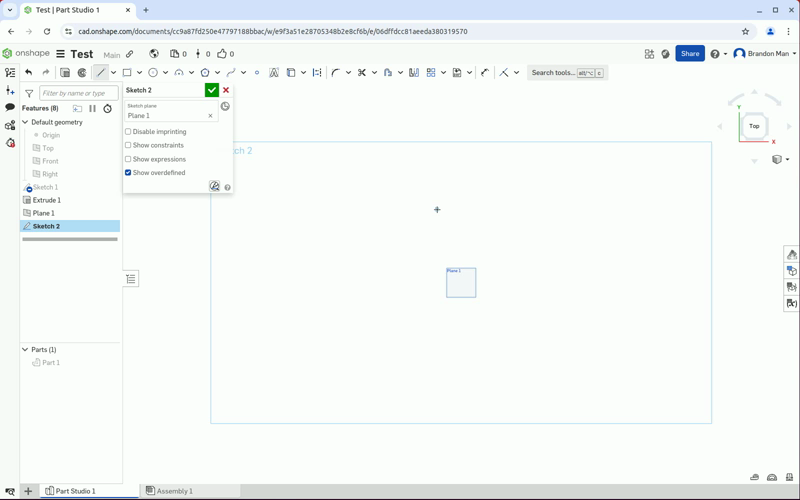
mouse_move(467, 209)
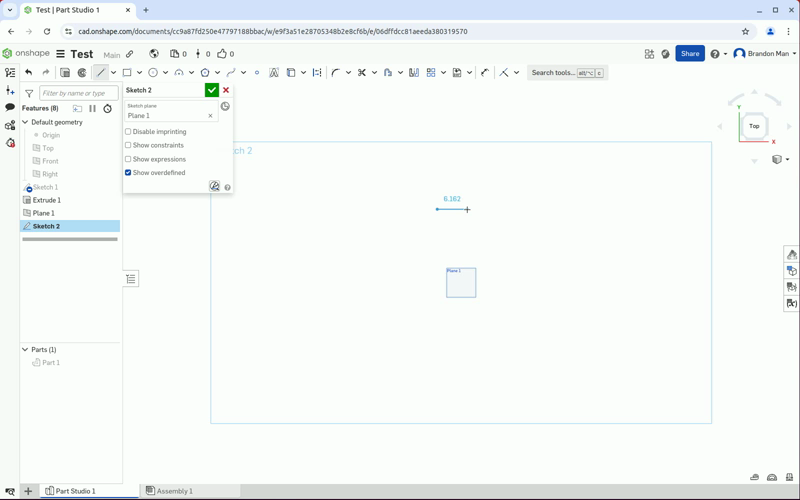
mouse_move(486, 209)
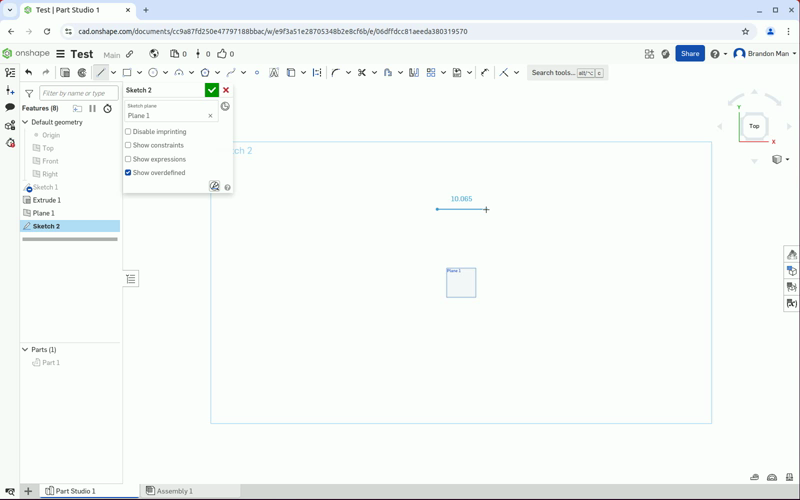
click(486, 209)
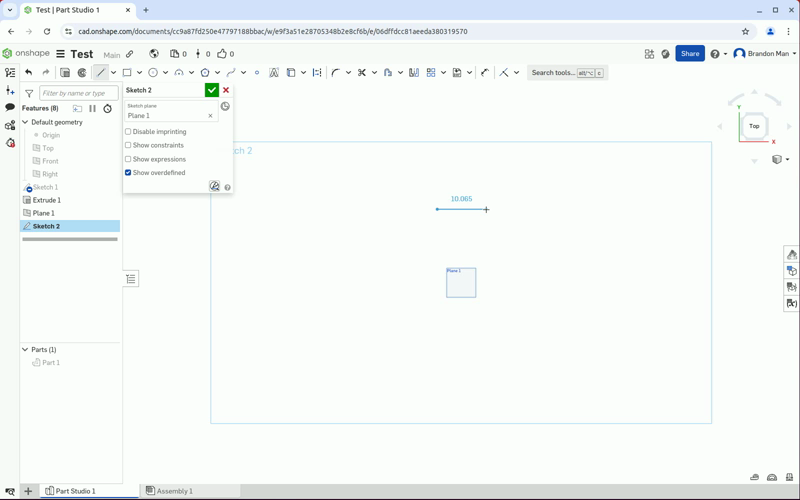
key_up(shift)
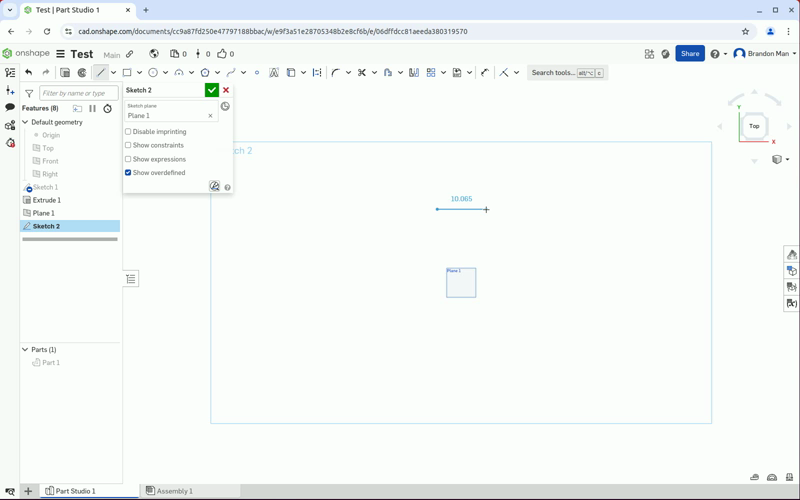
key_down(shift)
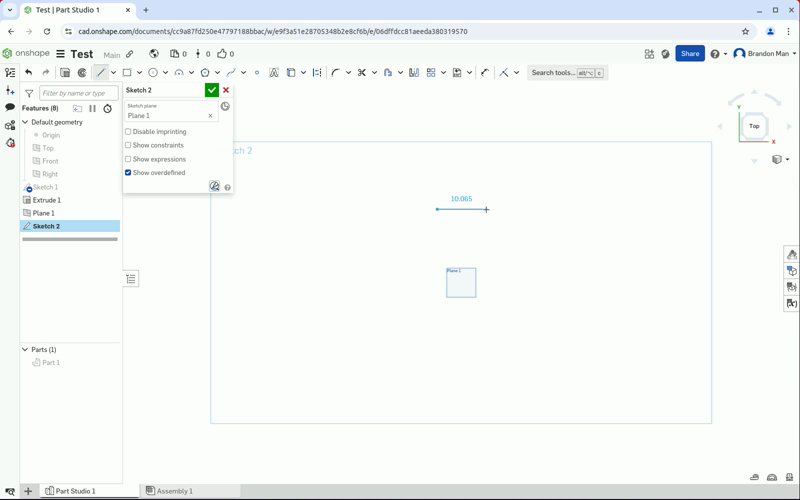
mouse_move(516, 209)
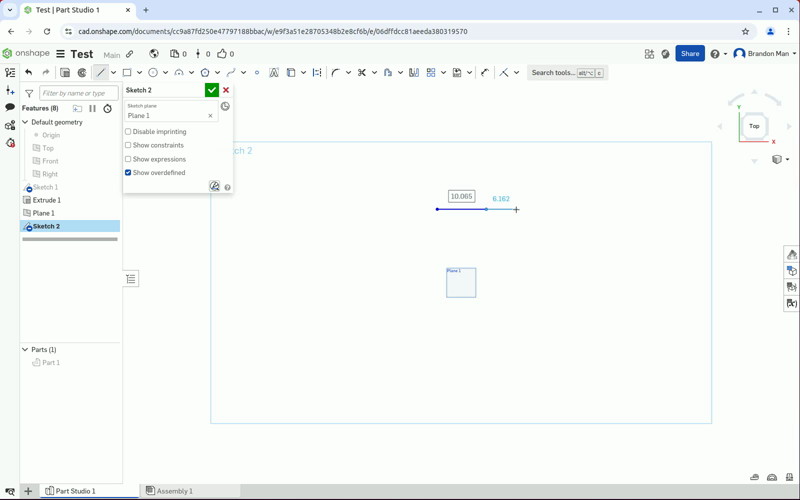
mouse_move(486, 170)
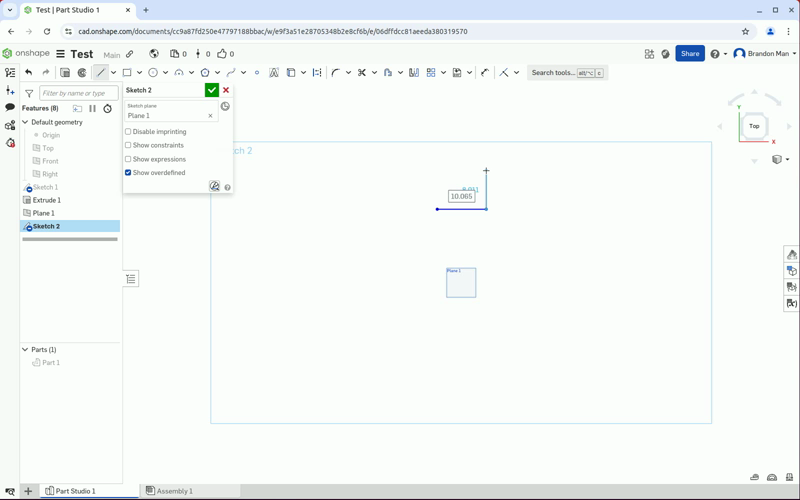
click(486, 170)
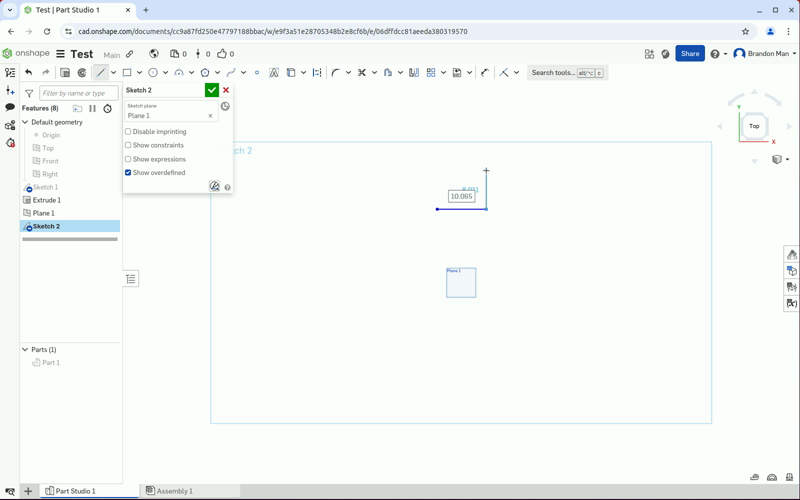
key_up(shift)
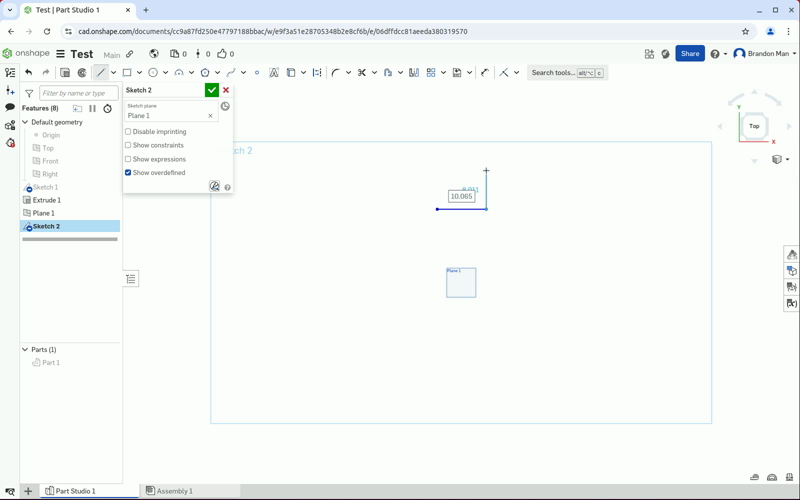
key_down(shift)
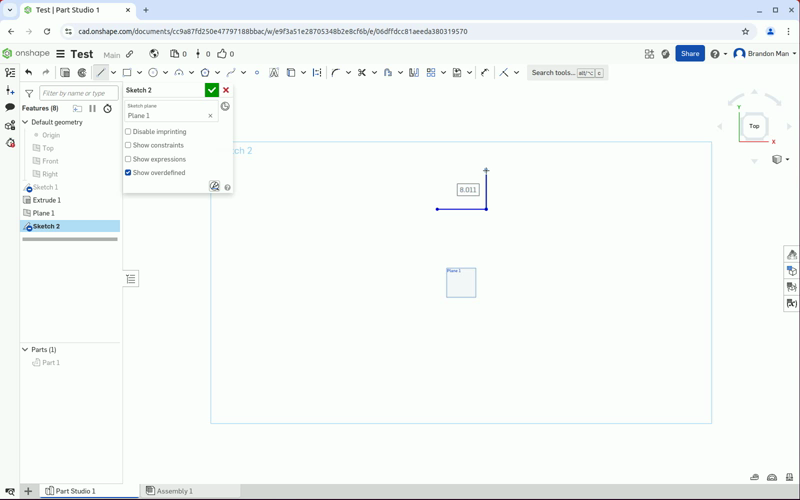
mouse_move(516, 170)
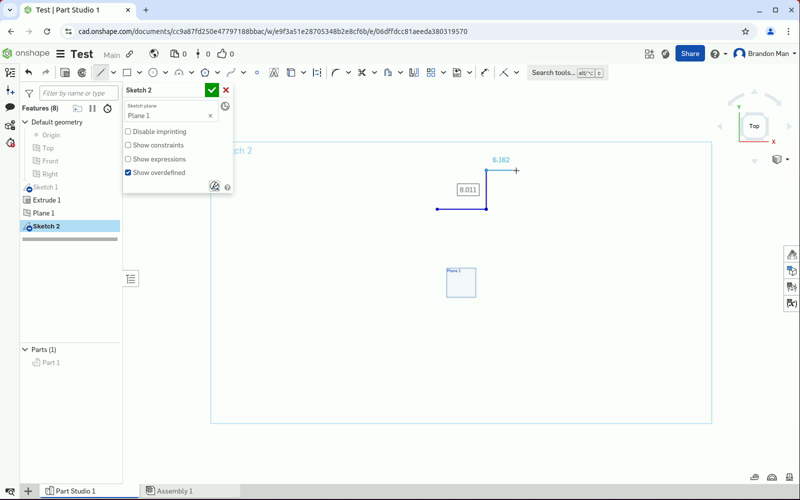
mouse_move(437, 170)
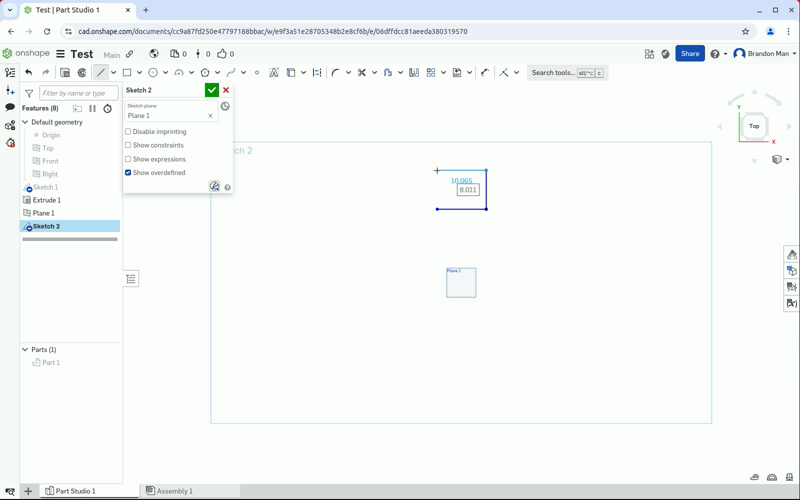
click(437, 170)
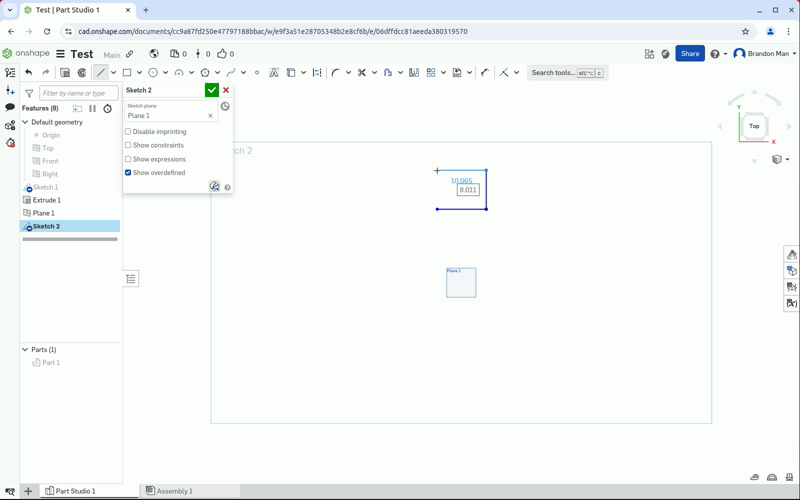
key_up(shift)
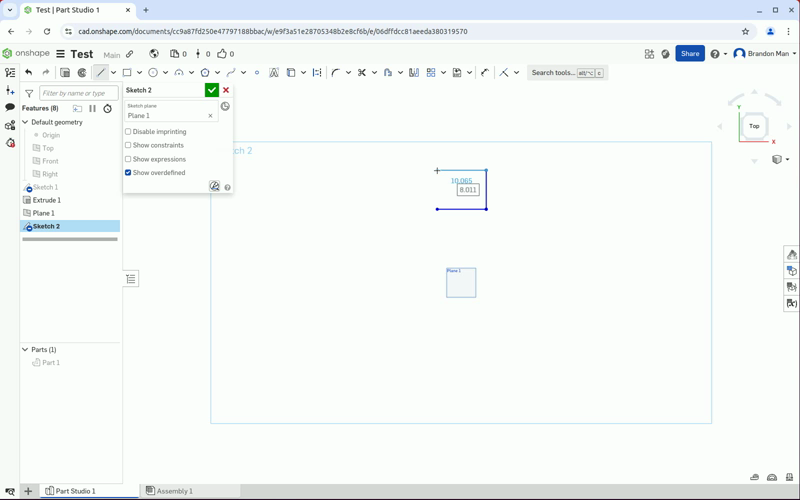
mouse_move(467, 170)
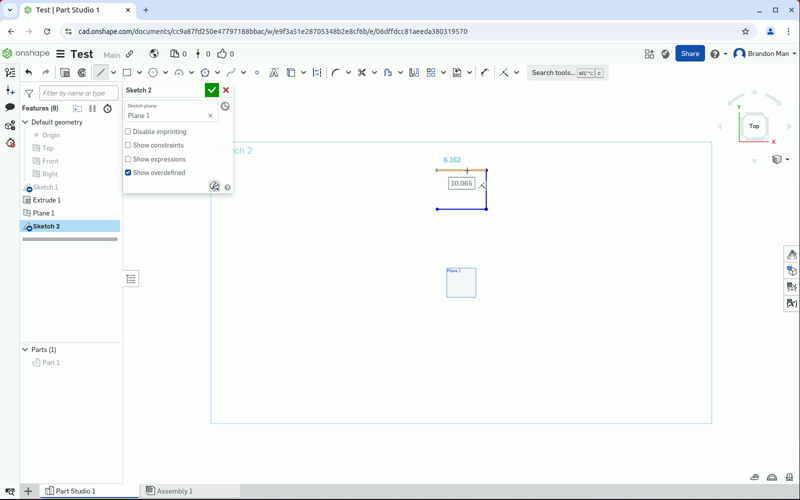
key_down(shift)
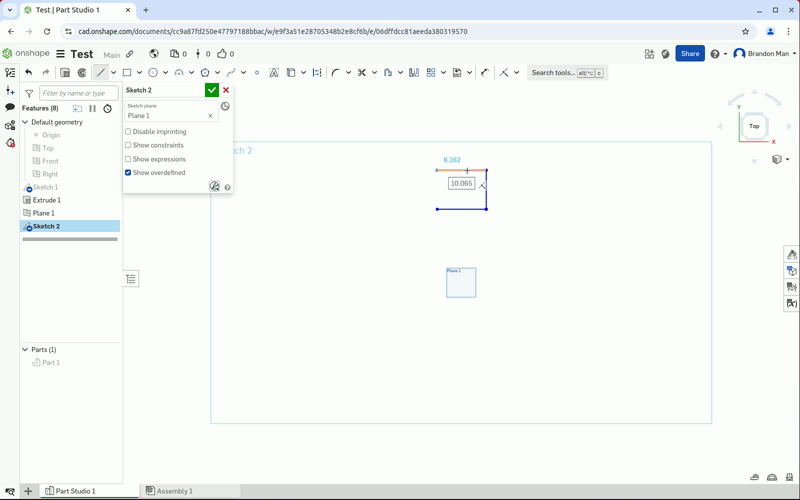
mouse_move(437, 209)
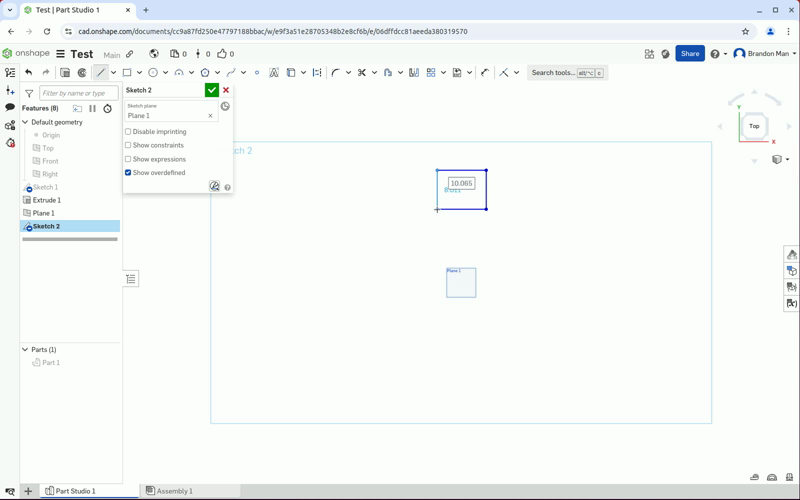
key_up(shift)
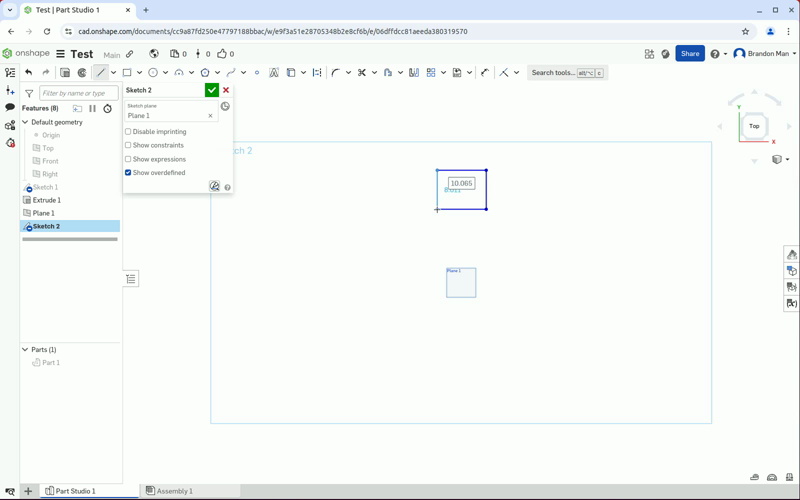
click(437, 209)
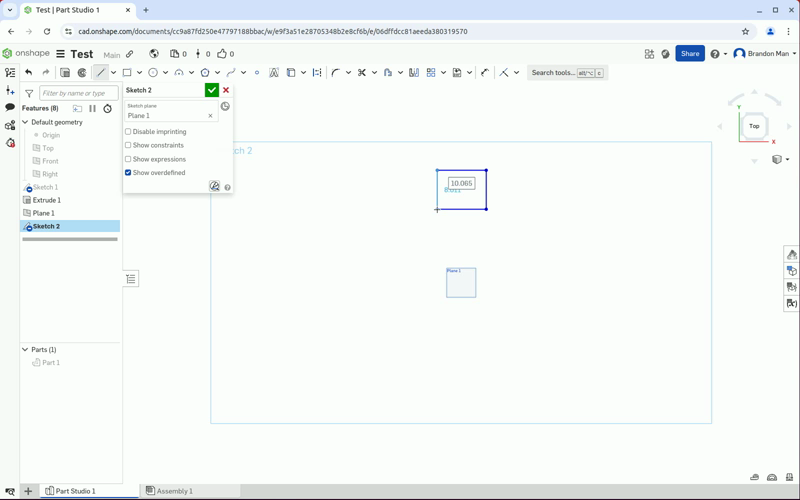
key(esc)
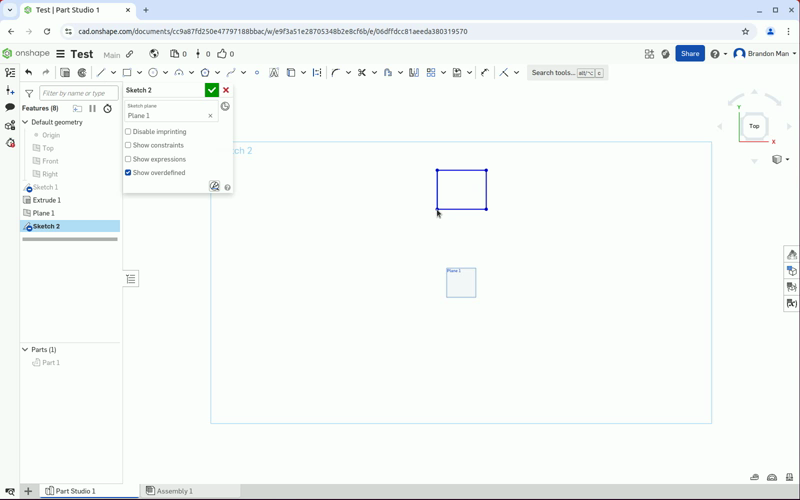
mouse_move(449, 187)
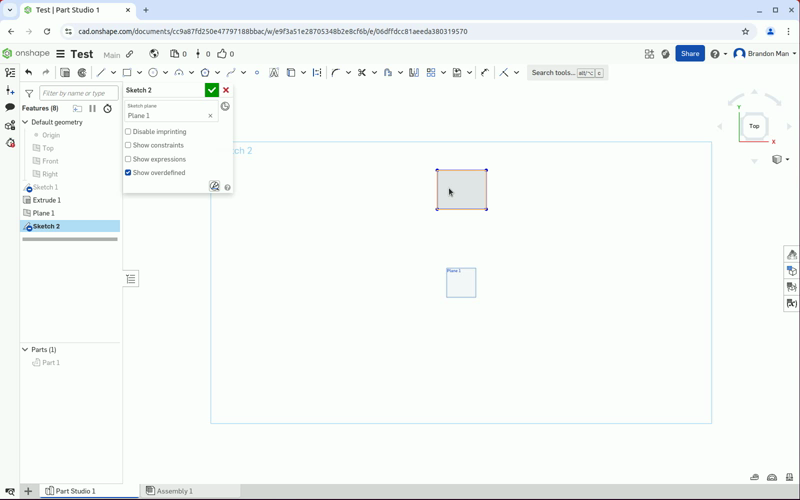
click(449, 187)
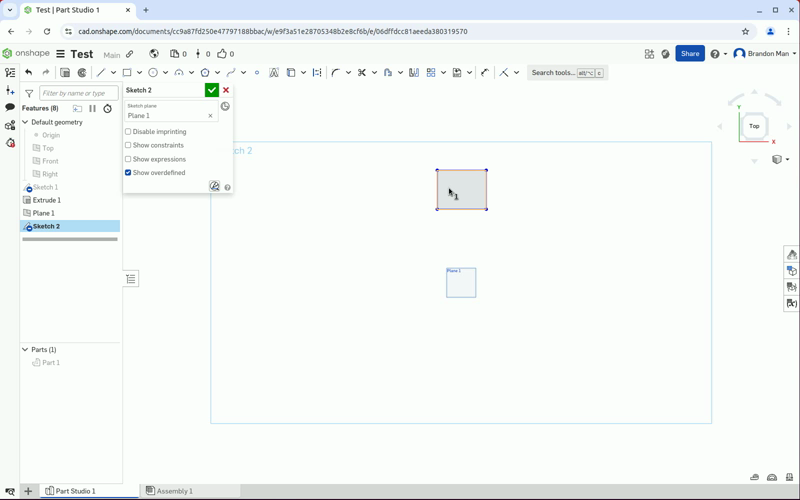
mouse_move(73, 352)
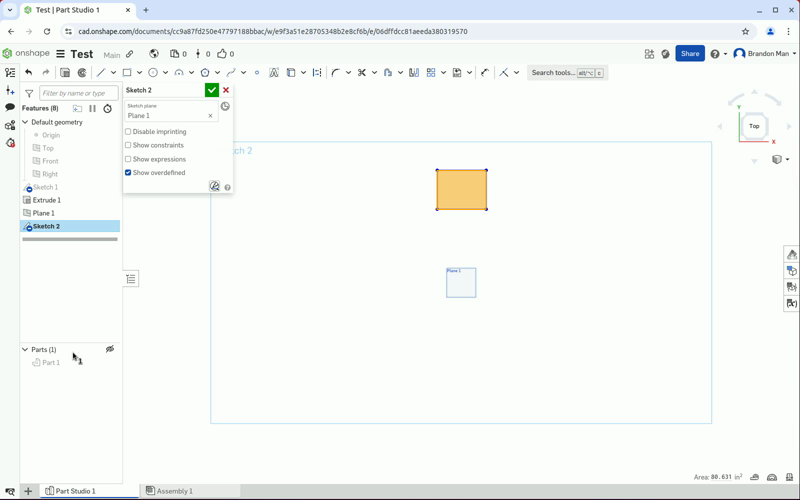
key(shift+y)
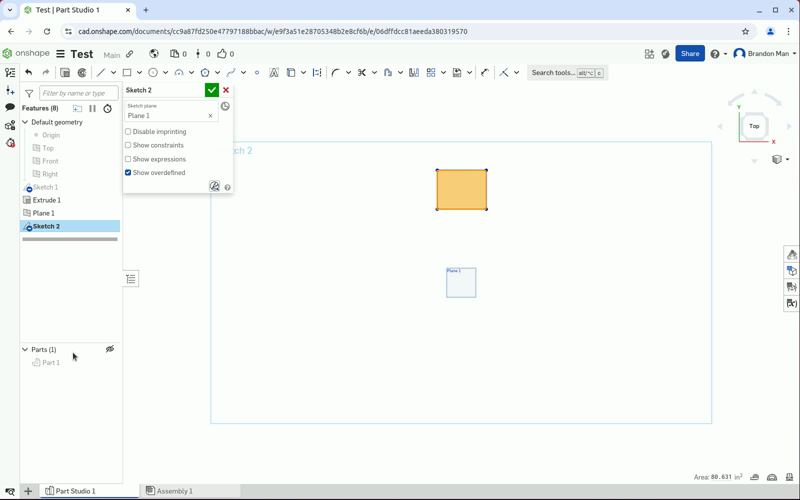
key(shift+e)
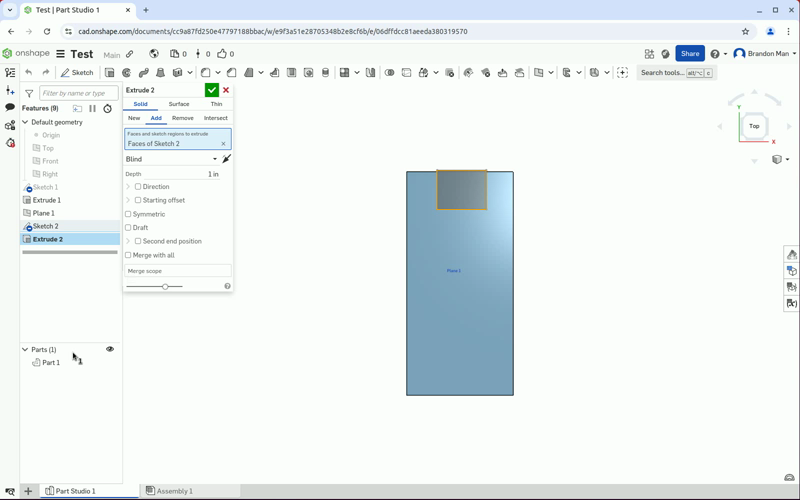
mouse_move(143, 106)
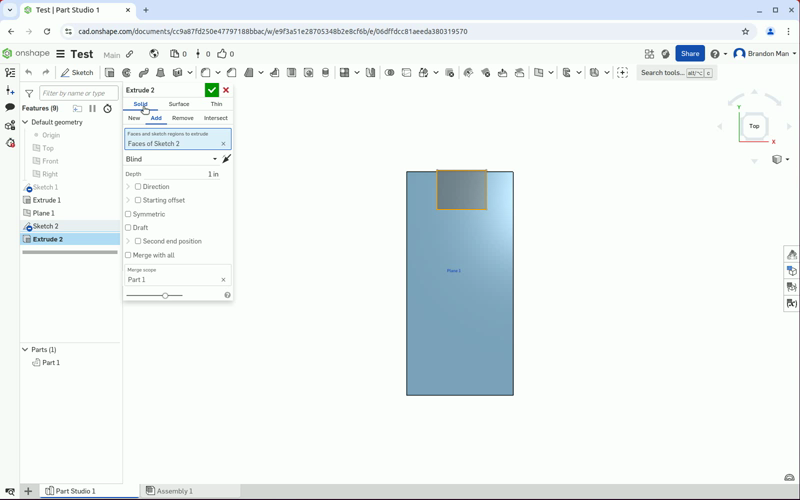
click(143, 106)
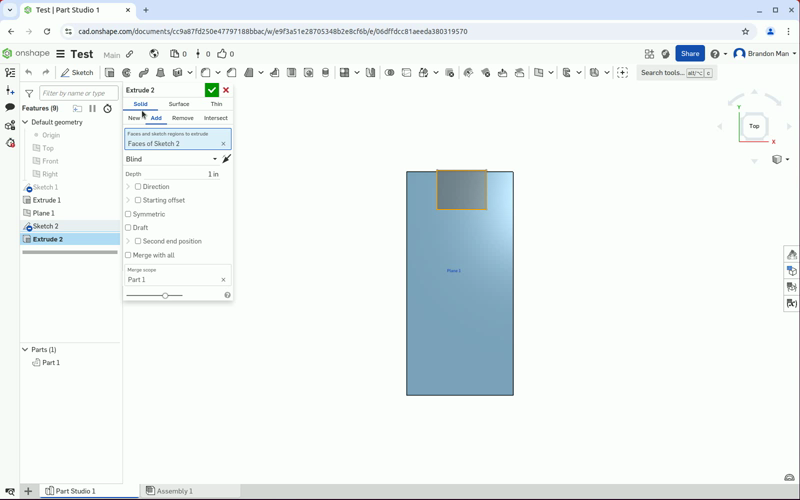
mouse_move(137, 120)
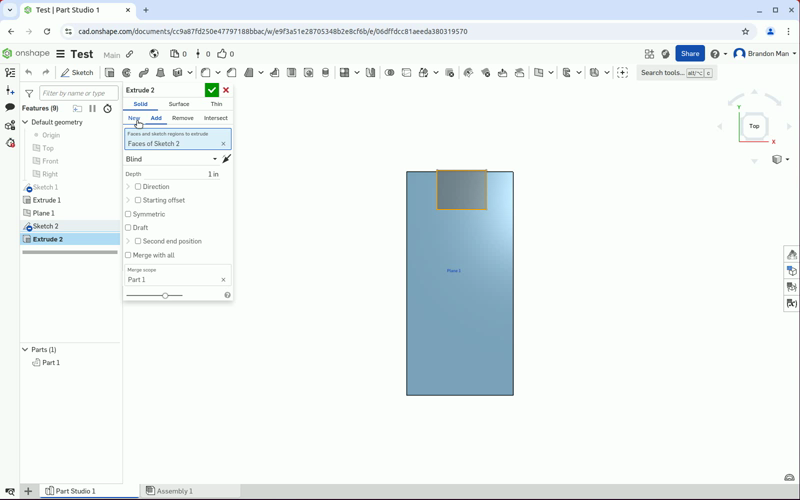
click(137, 120)
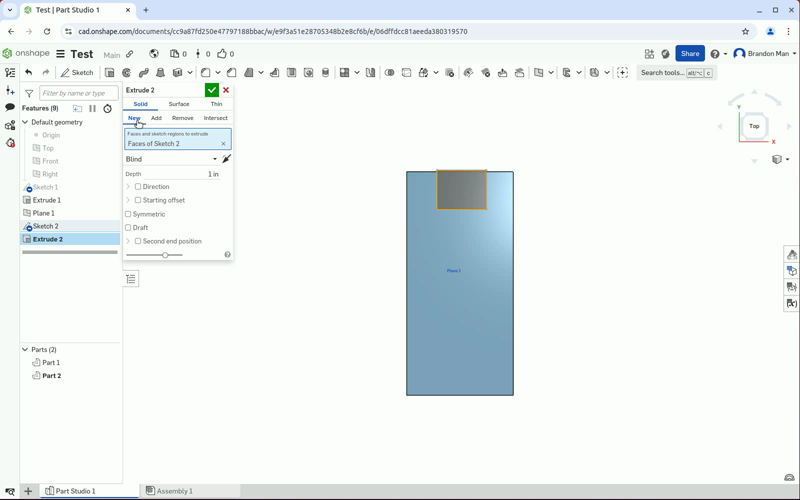
key(tab, 4)
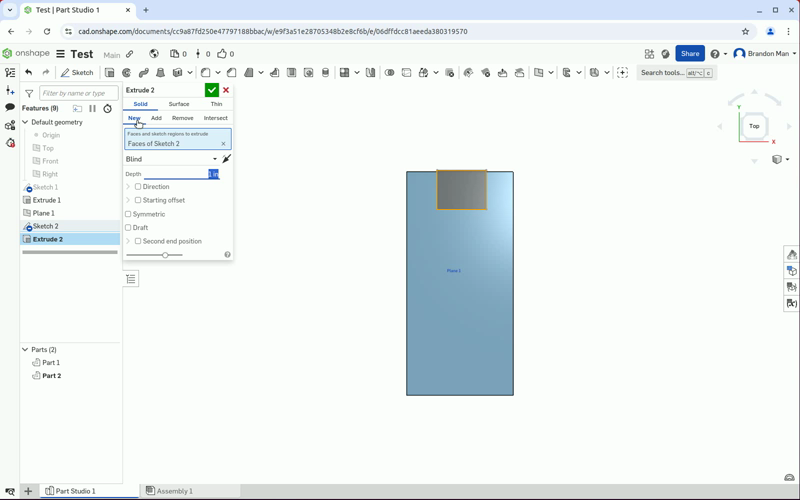
text(3.851)
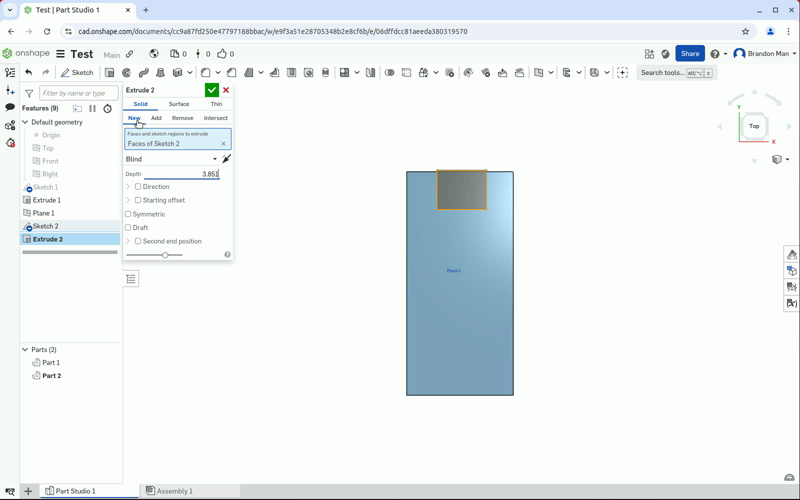
key(enter)
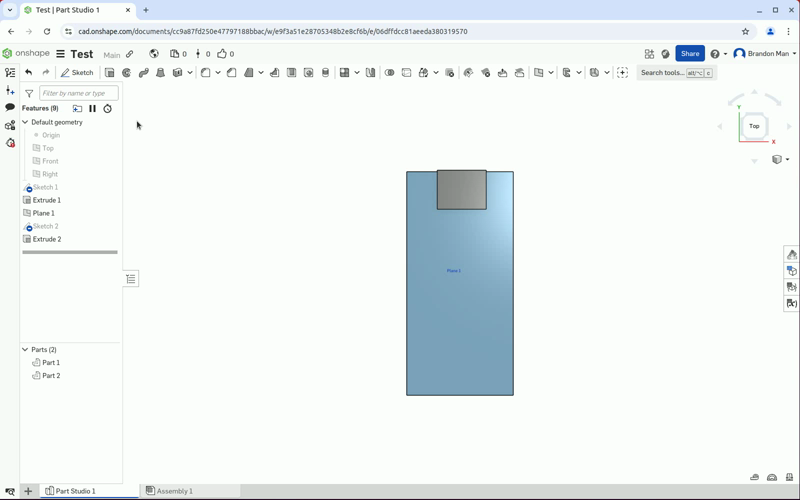
key(shift+h)
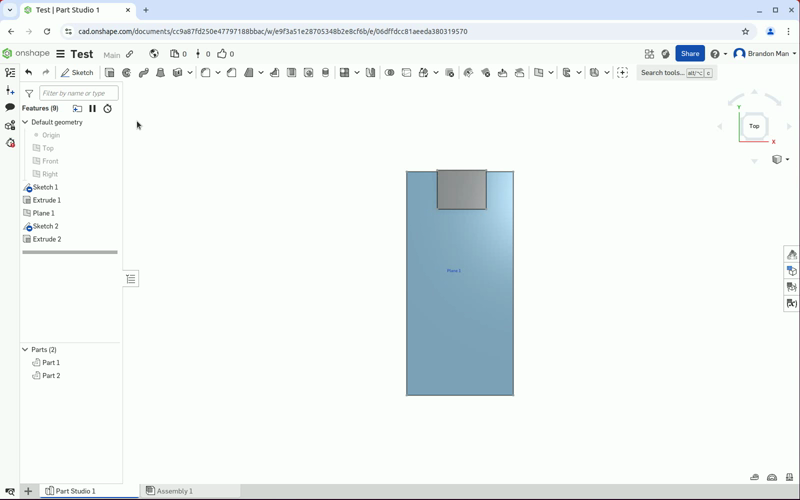
key(shift+h)
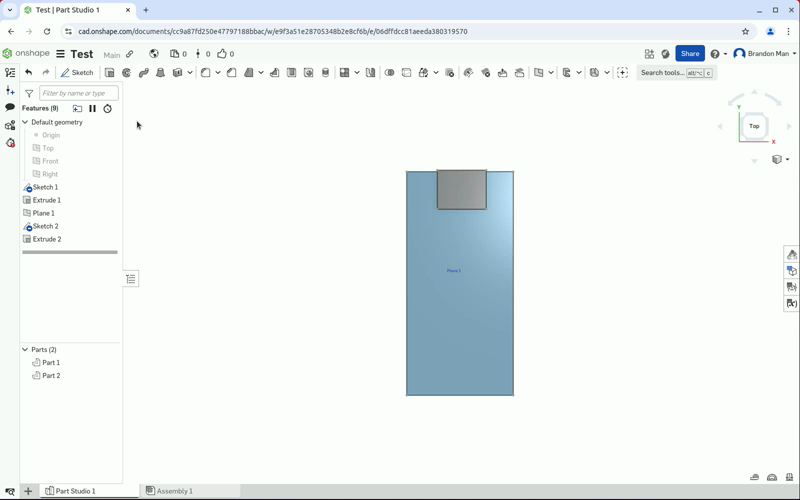
key(shift+7)
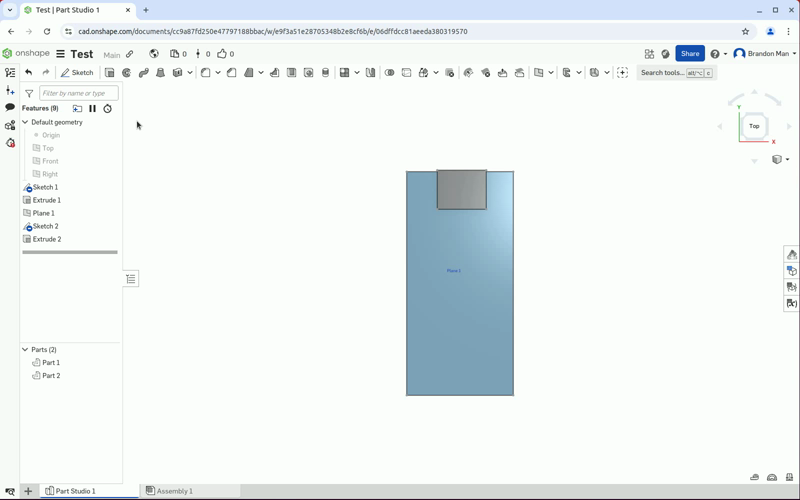
key(up, 3)
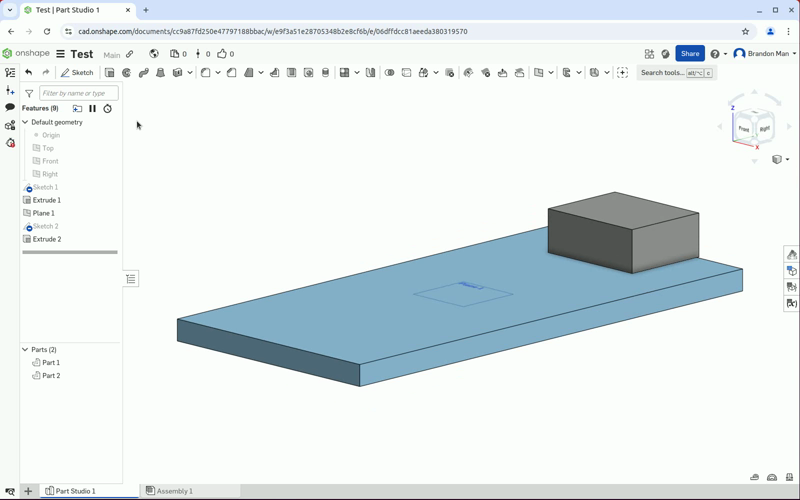
key(left, 3)
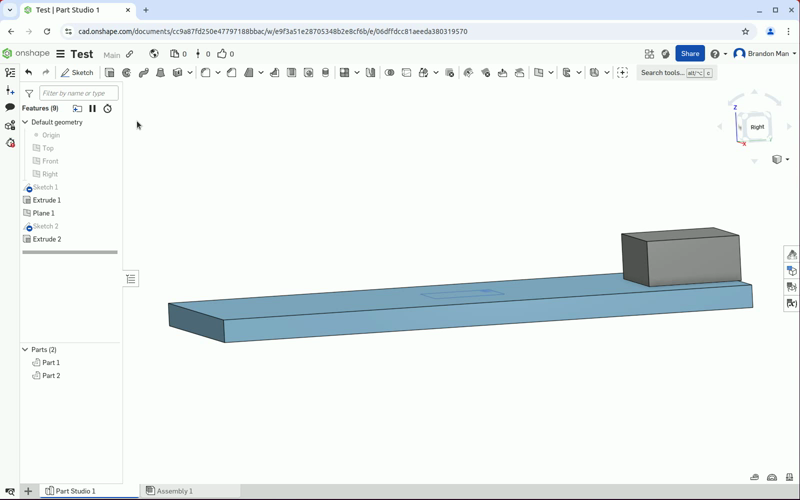
key(right, 3)
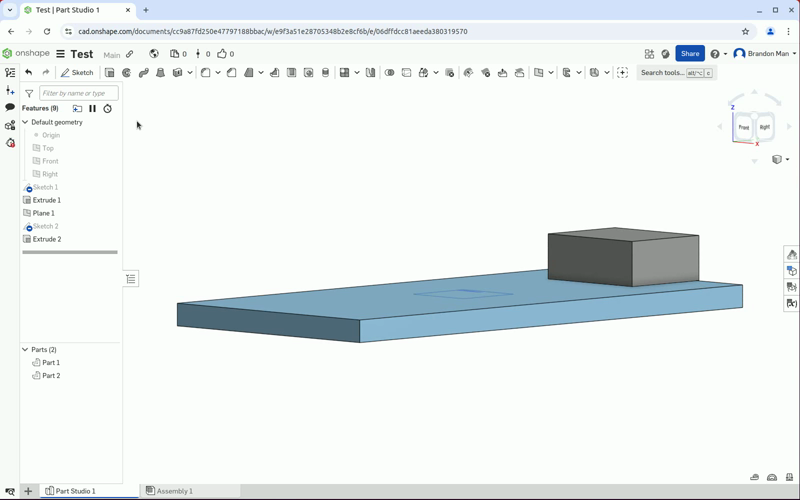
key(down, 3)
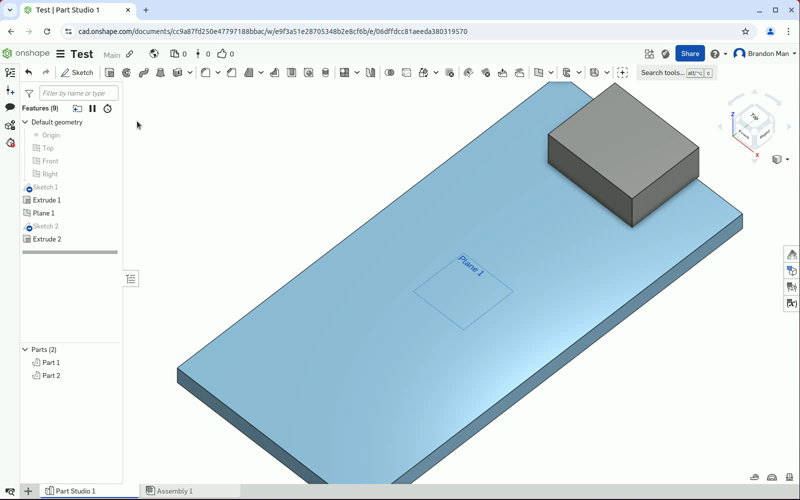
mouse_move(73, 189)
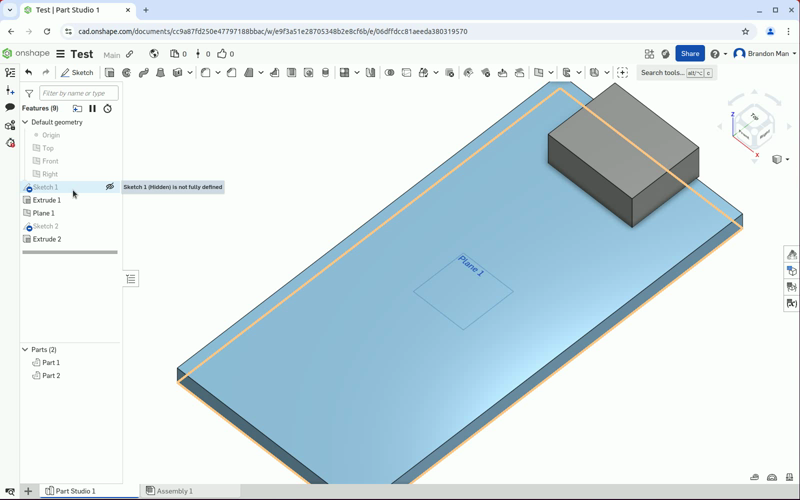
click(73, 189)